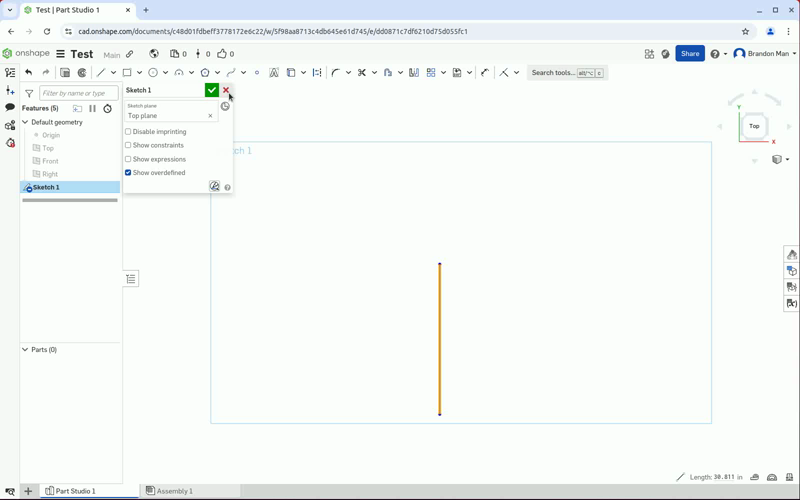
key(shift+h)
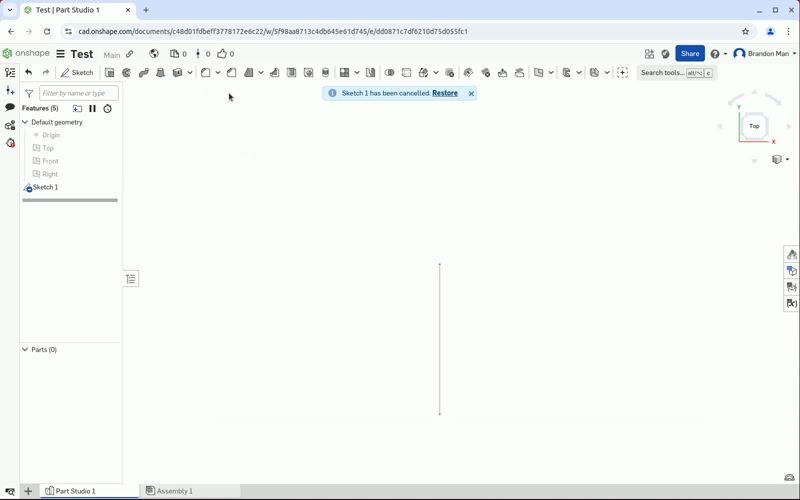
key(shift+s)
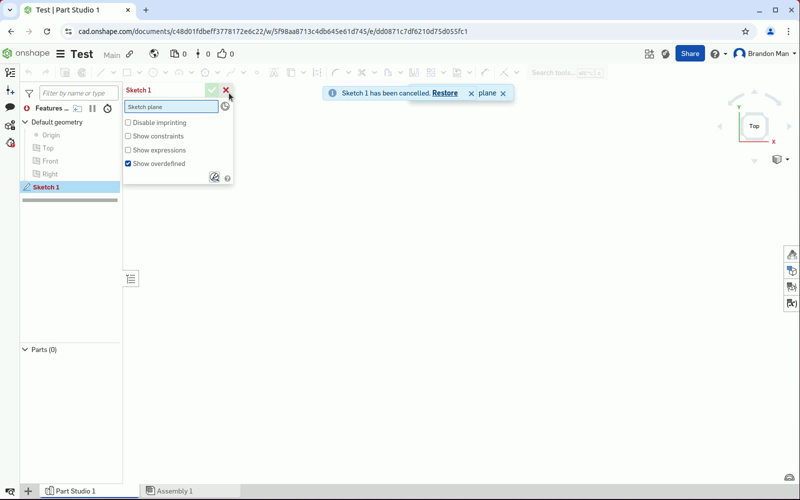
mouse_move(73, 150)
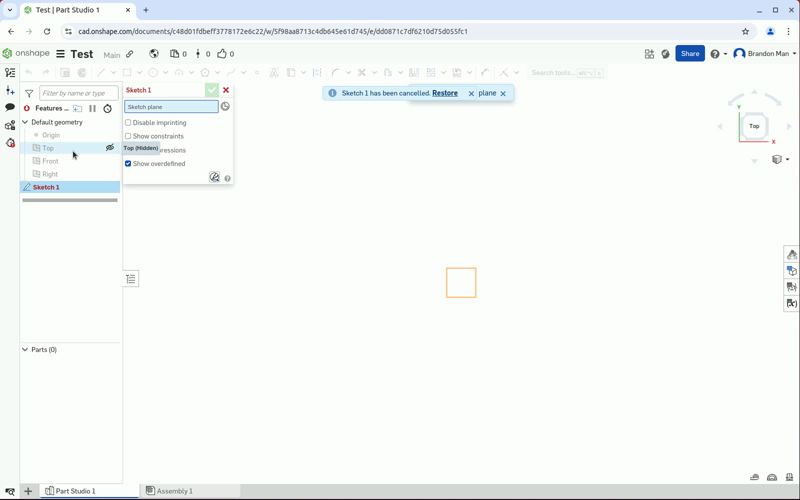
click(73, 150)
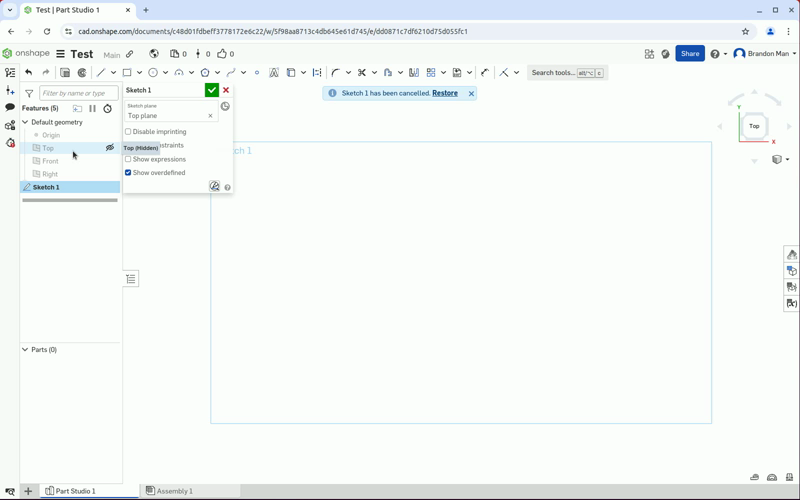
mouse_move(73, 352)
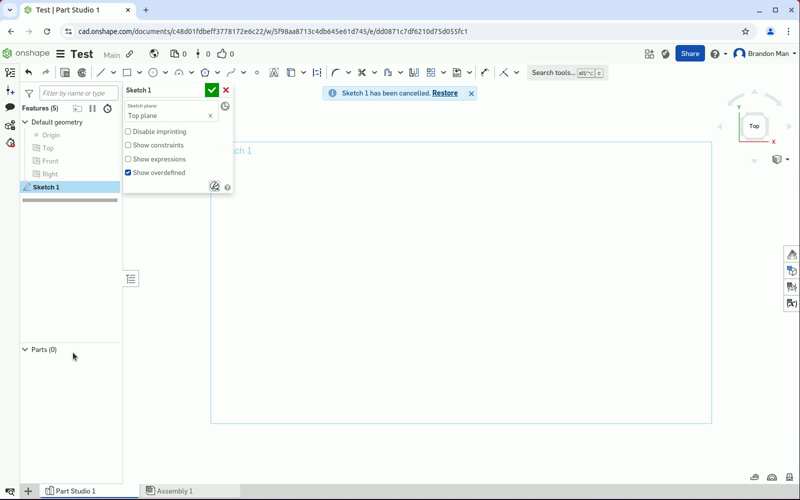
key(y)
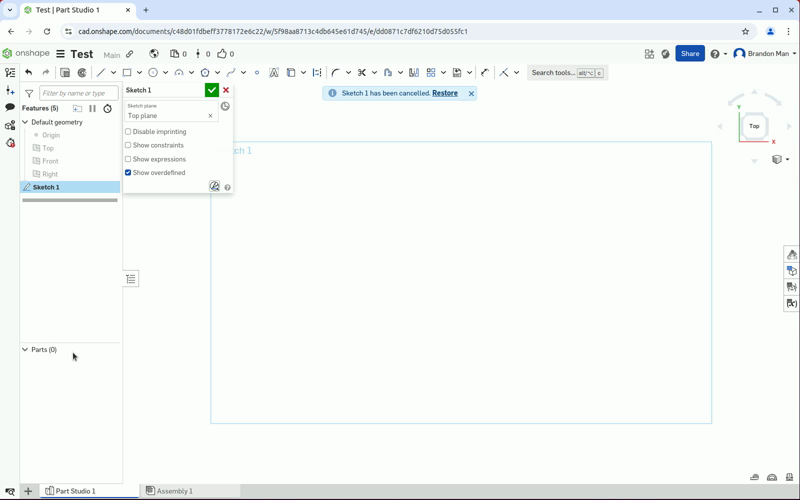
key(l)
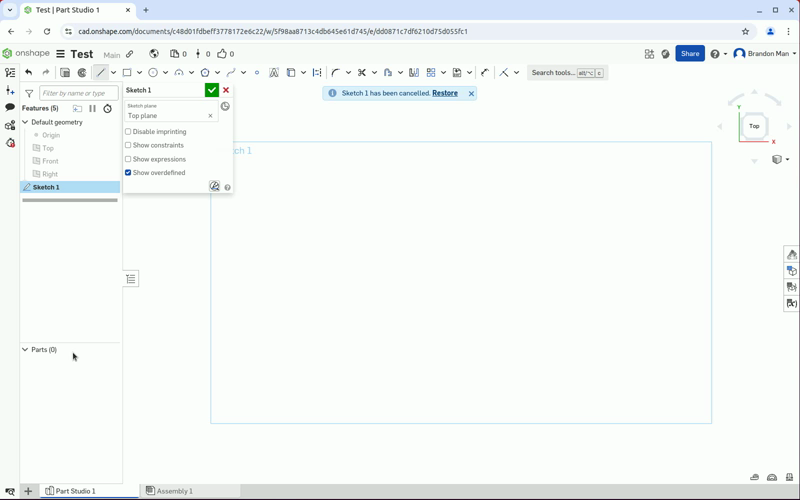
key_down(shift)
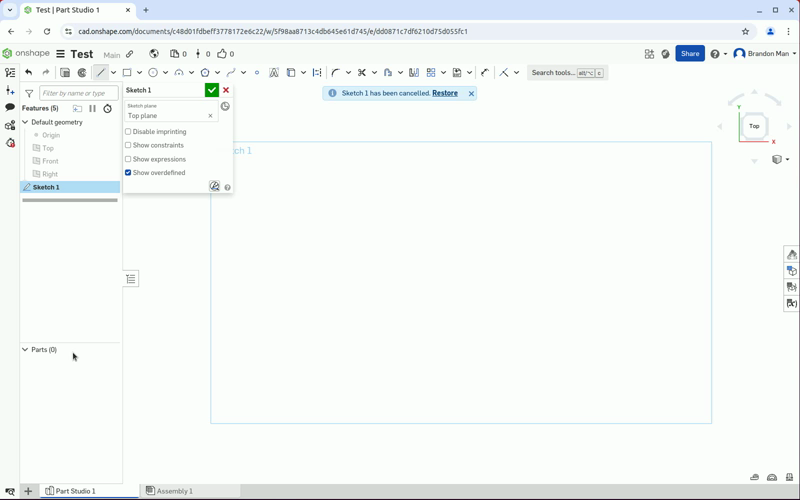
mouse_move(412, 330)
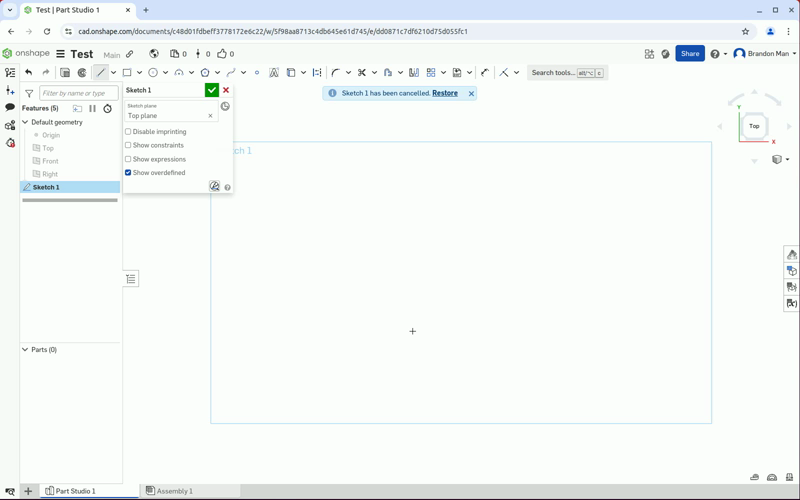
click(412, 330)
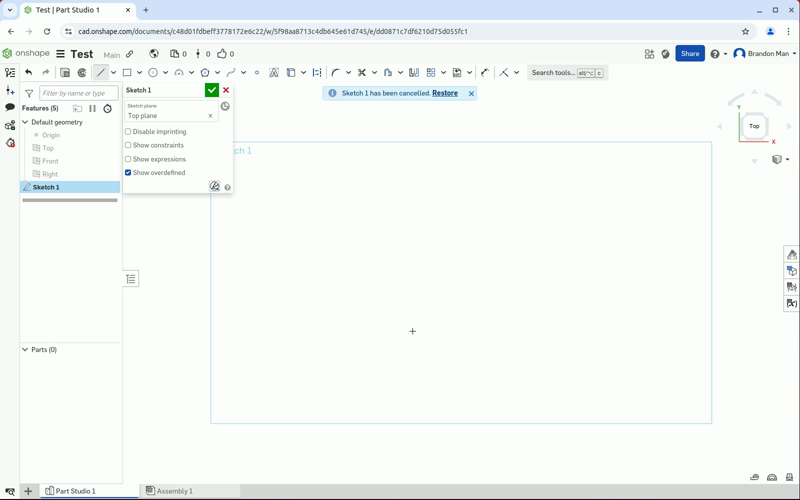
key_up(shift)
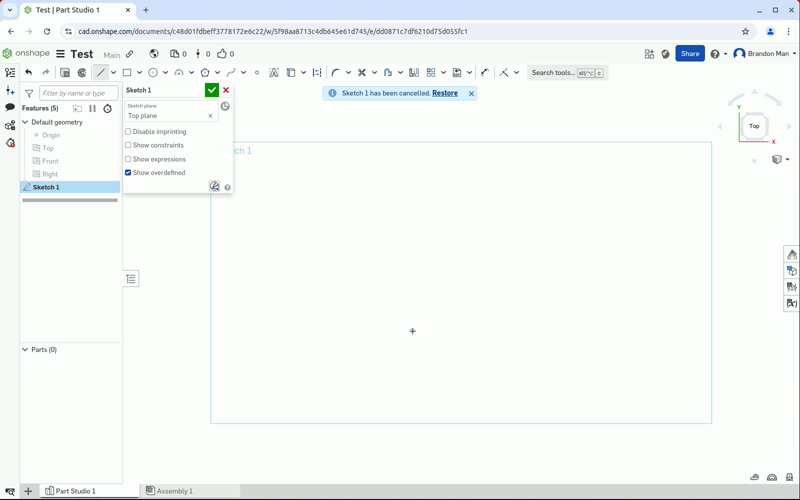
key_down(shift)
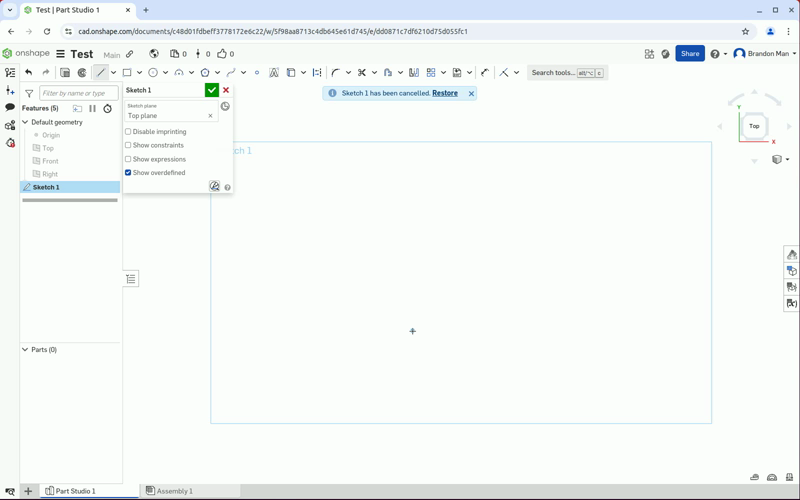
mouse_move(510, 330)
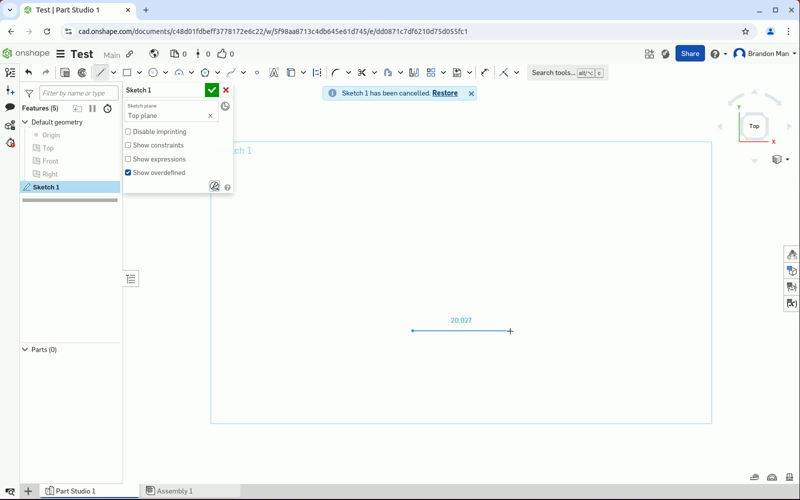
click(510, 330)
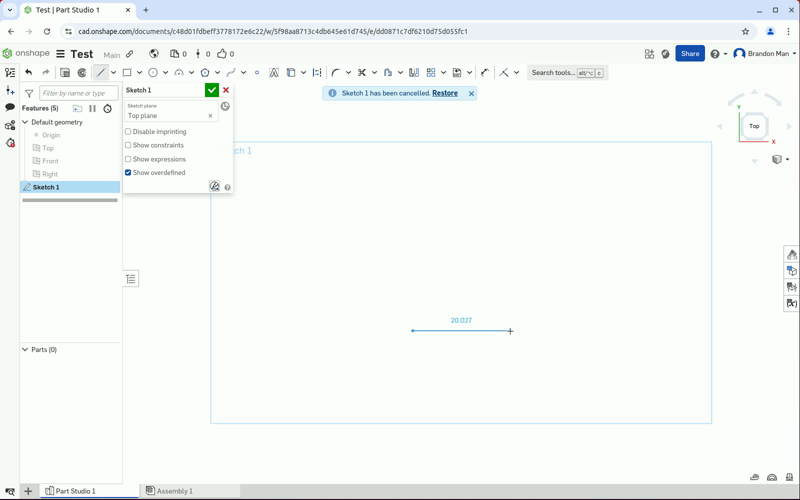
key_up(shift)
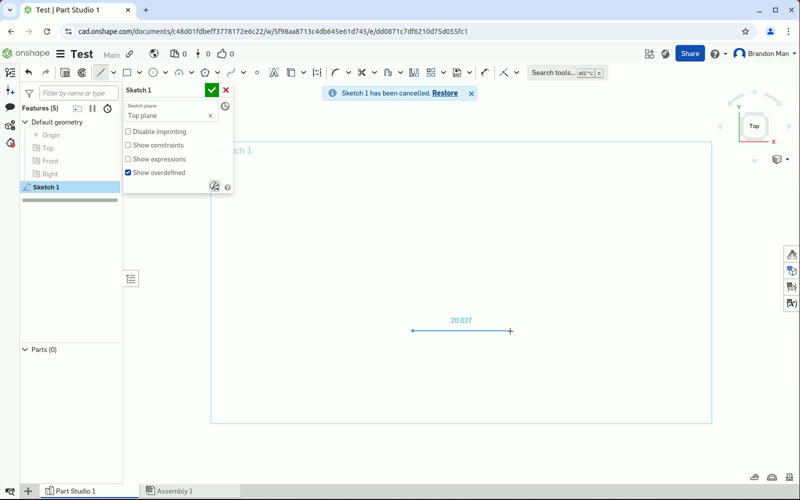
key_down(shift)
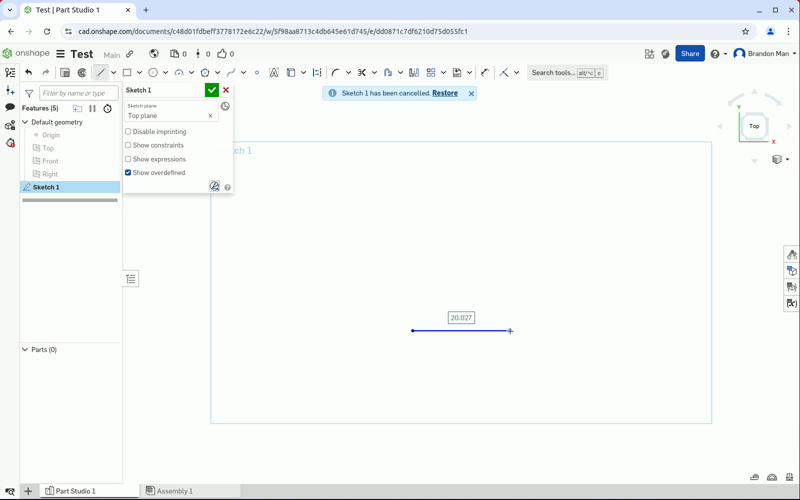
mouse_move(510, 233)
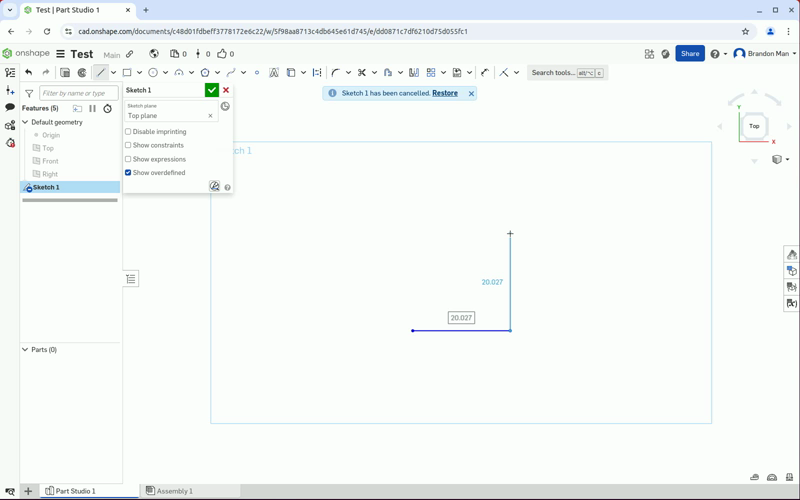
click(510, 233)
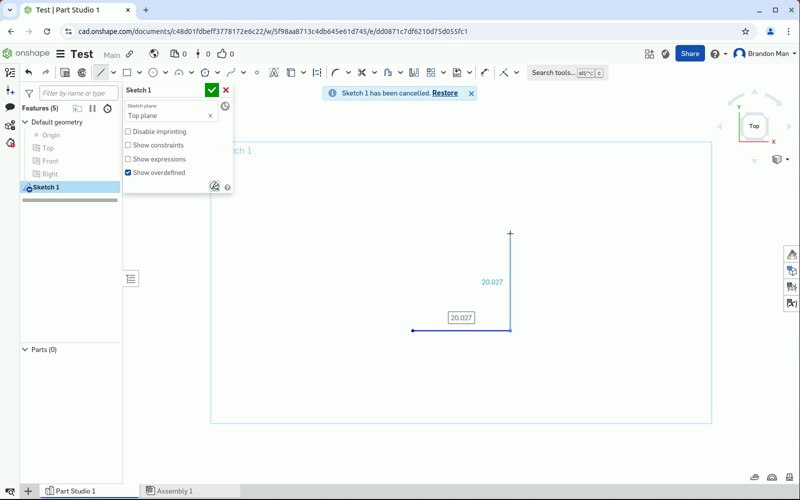
key_up(shift)
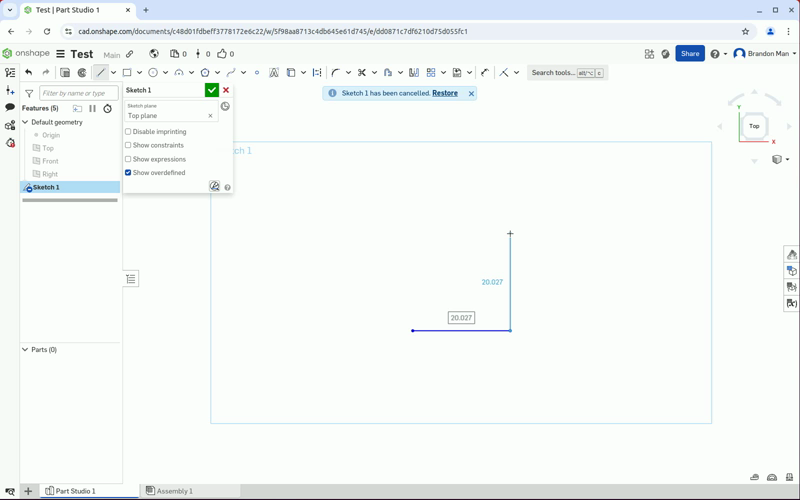
key_down(shift)
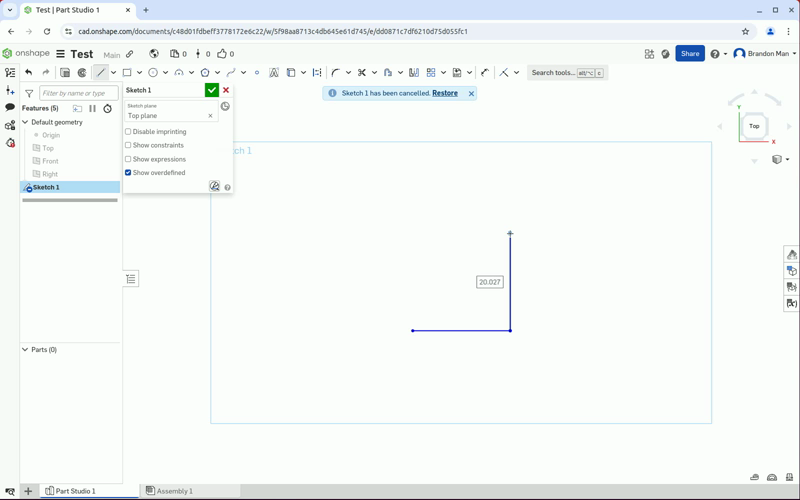
mouse_move(412, 233)
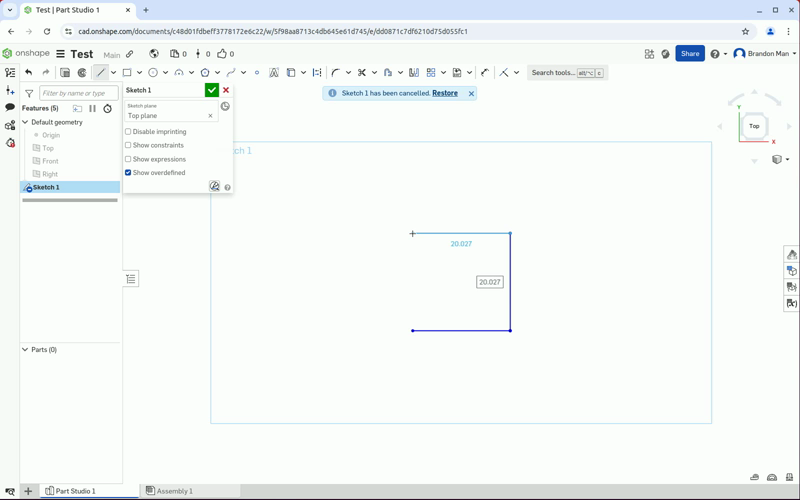
click(412, 233)
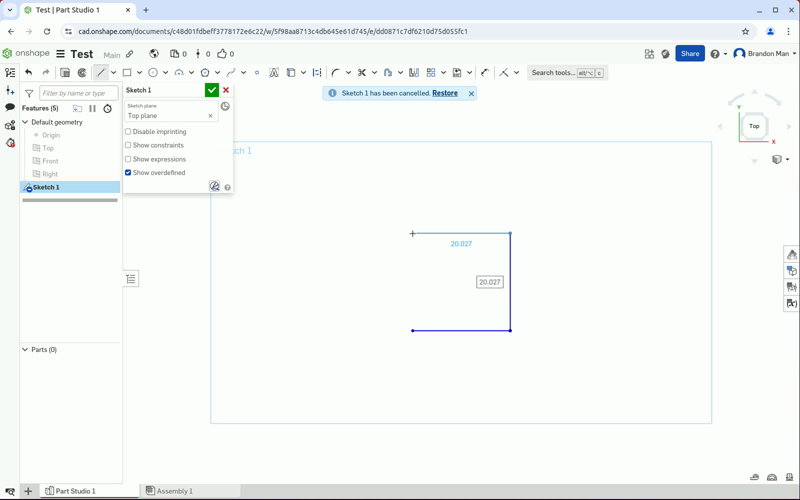
key_up(shift)
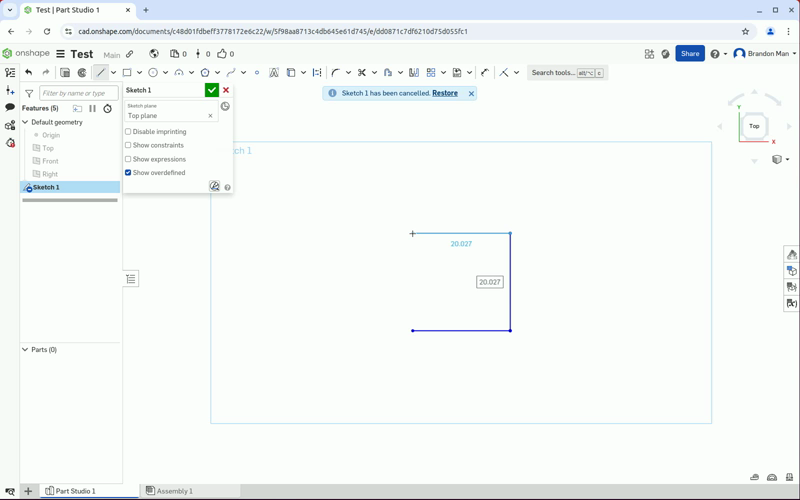
key_down(shift)
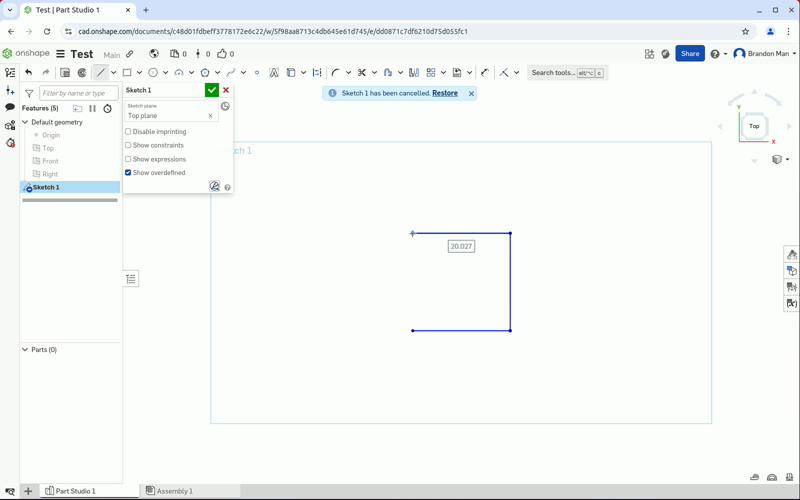
mouse_move(412, 330)
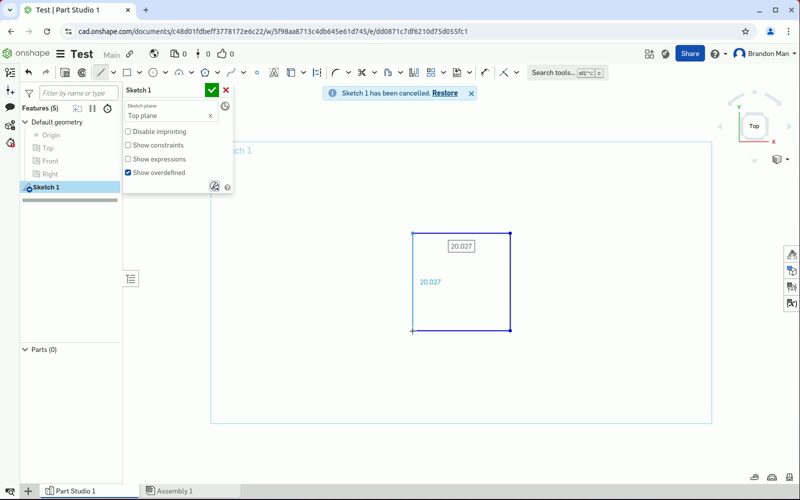
key_up(shift)
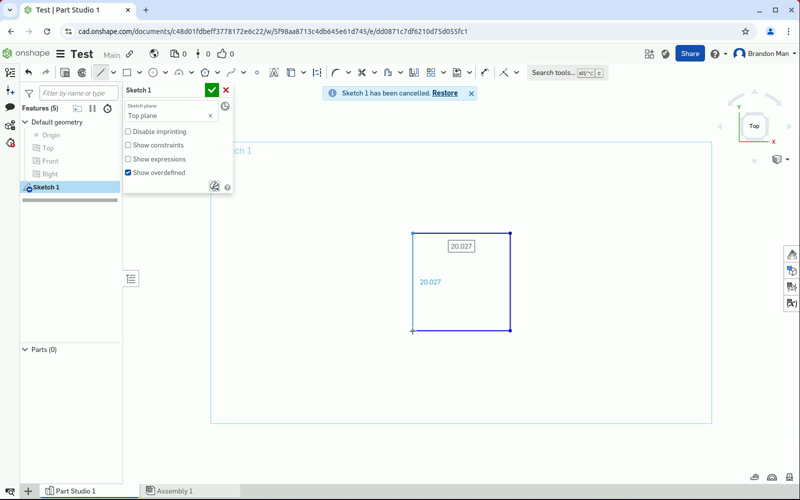
click(412, 330)
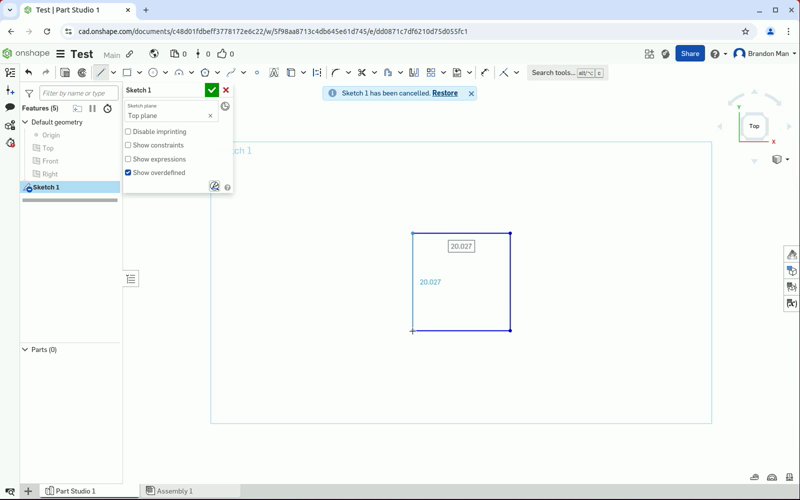
key(esc)
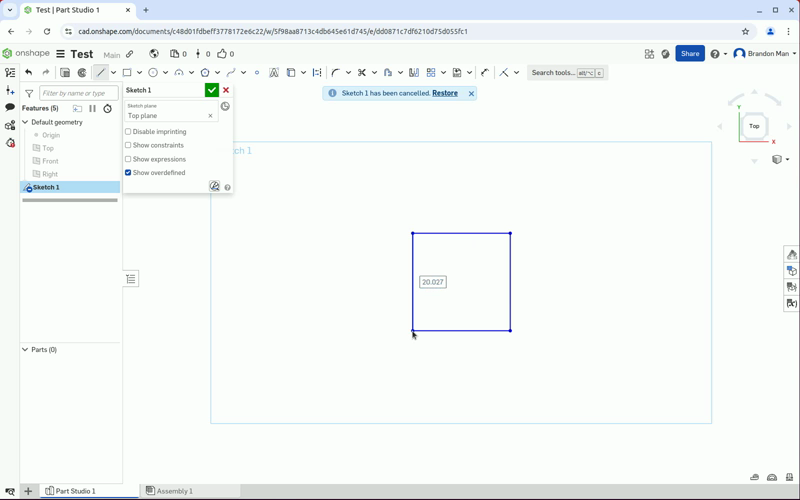
mouse_move(468, 297)
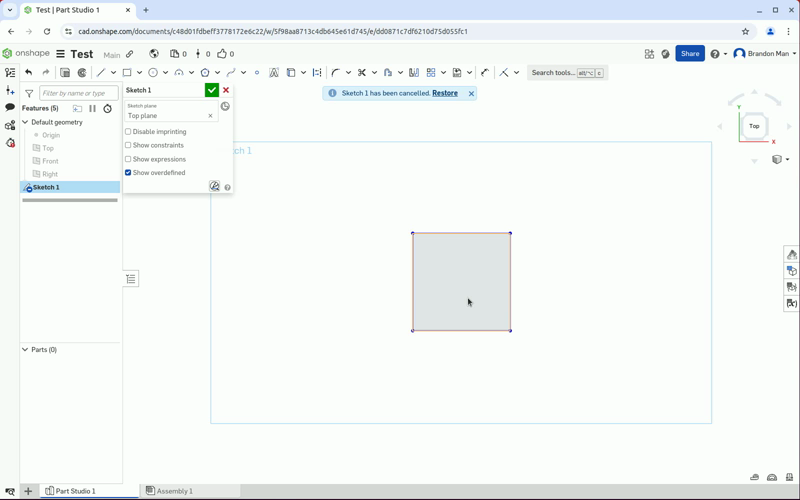
click(468, 297)
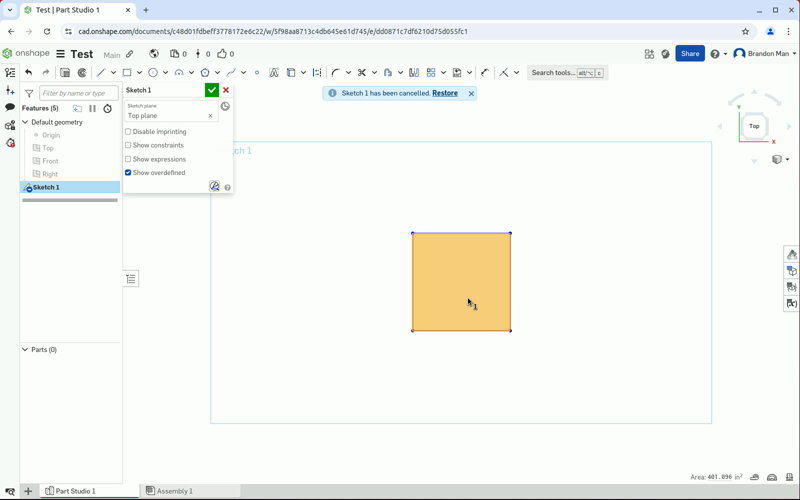
mouse_move(73, 352)
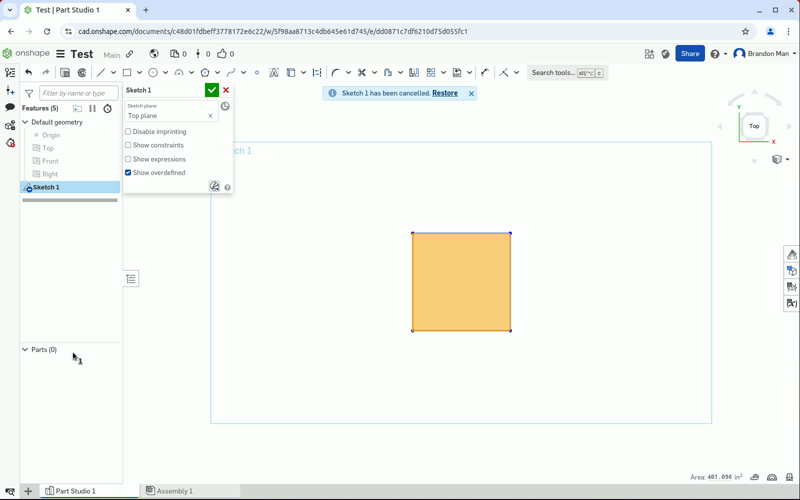
key(shift+y)
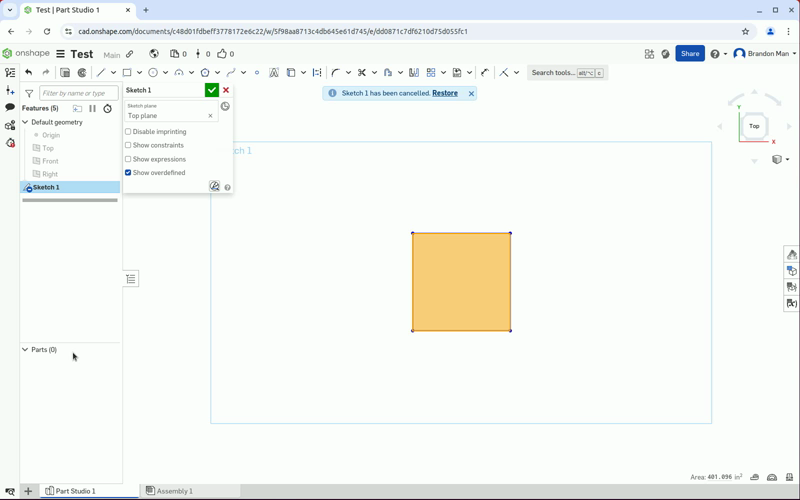
key(shift+e)
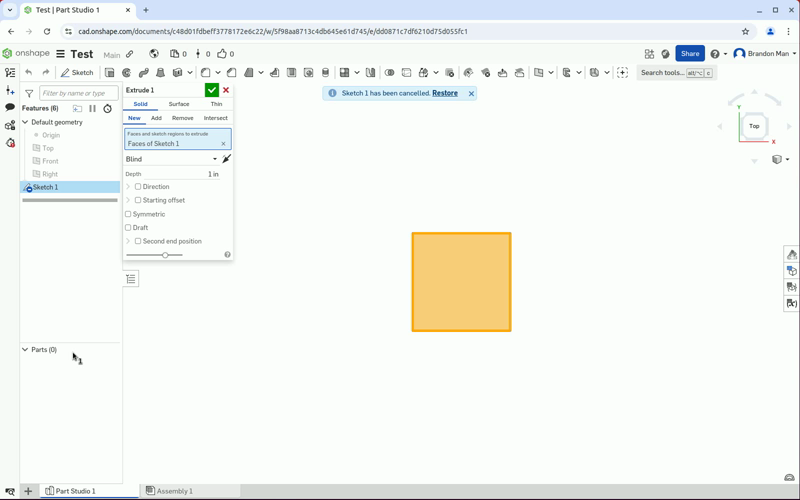
mouse_move(143, 106)
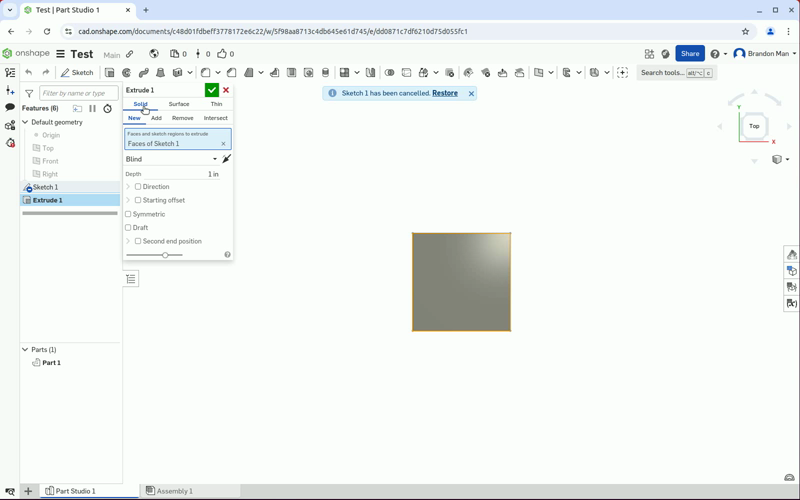
click(143, 106)
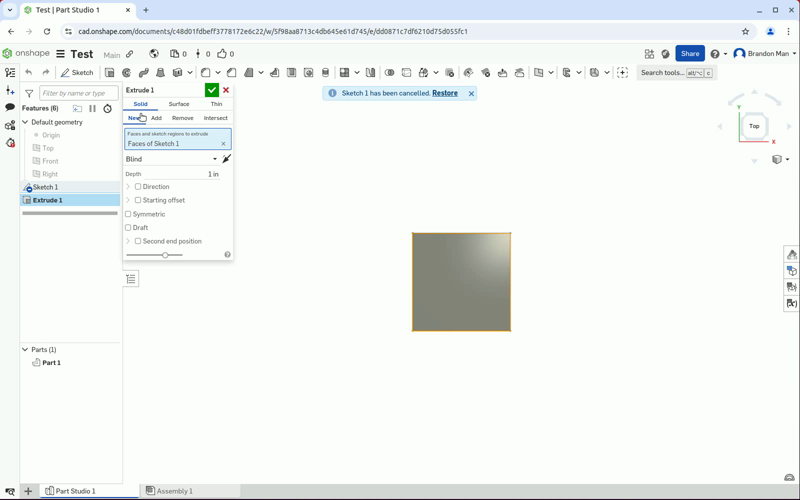
mouse_move(137, 120)
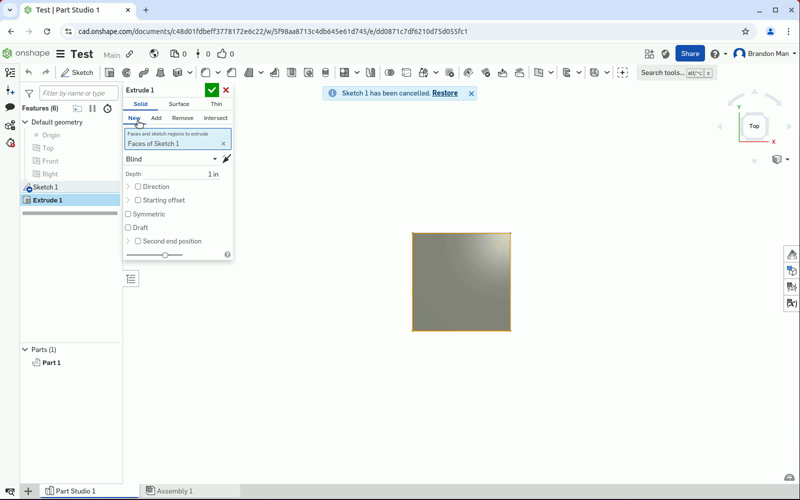
click(137, 120)
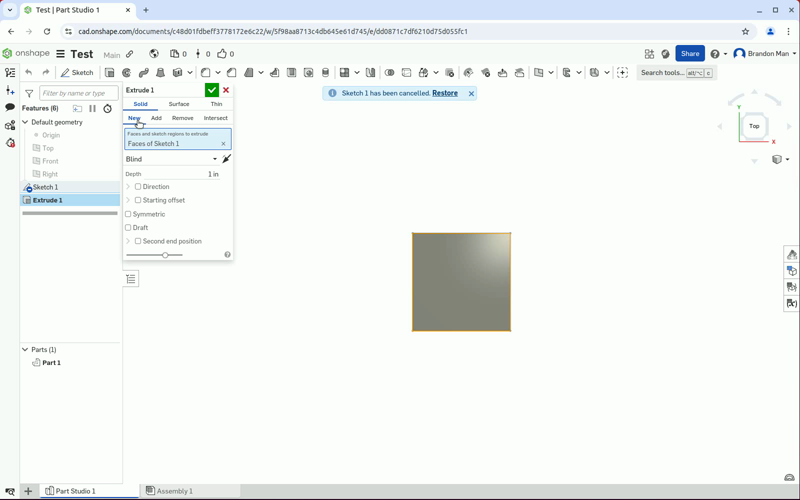
key(tab, 4)
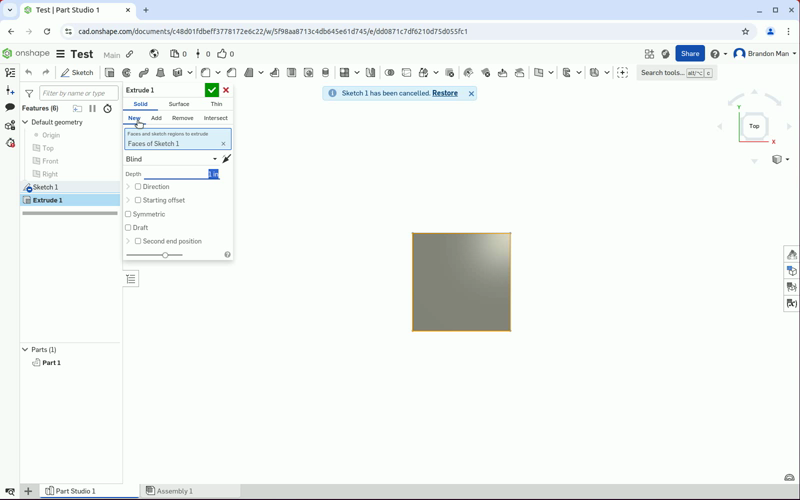
text(23.108)
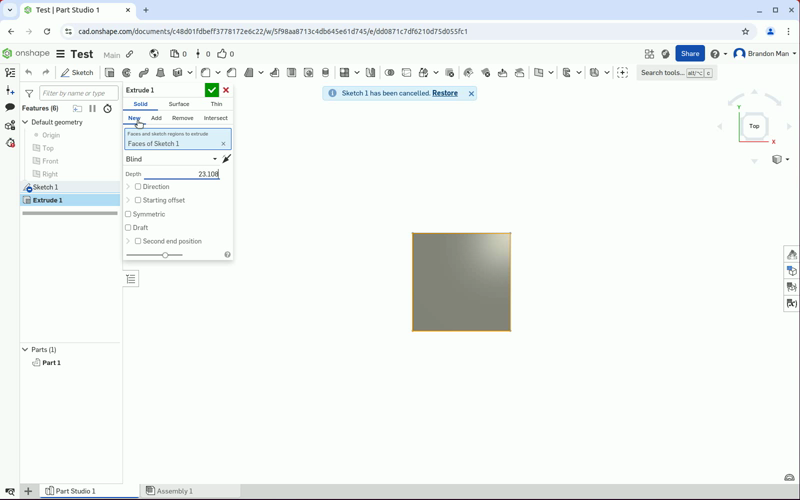
key(enter)
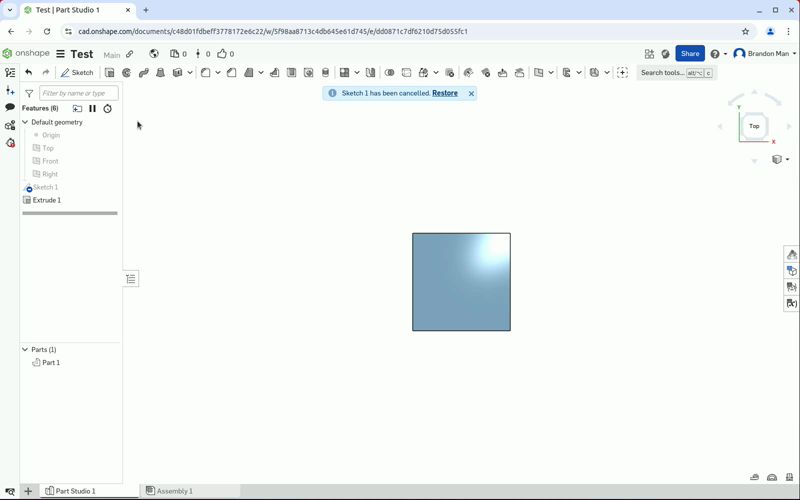
key(shift+h)
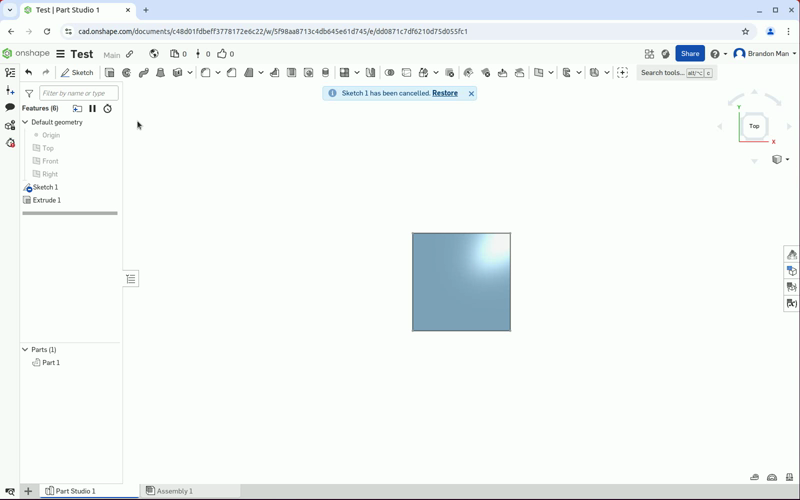
key(shift+h)
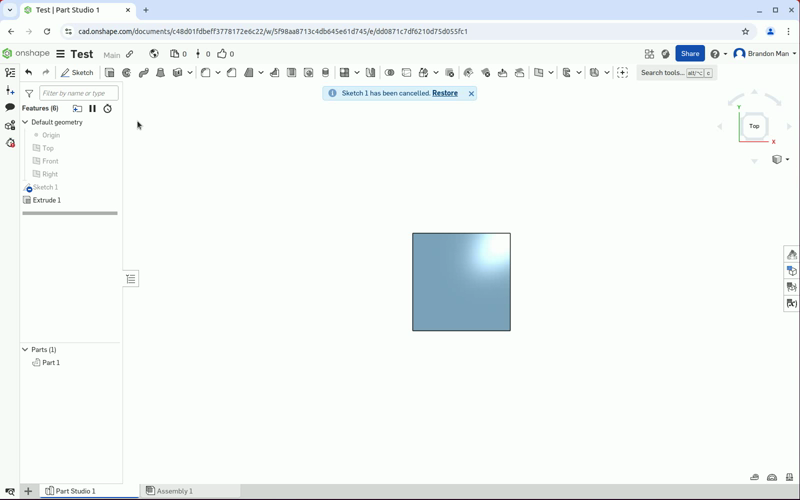
mouse_move(73, 189)
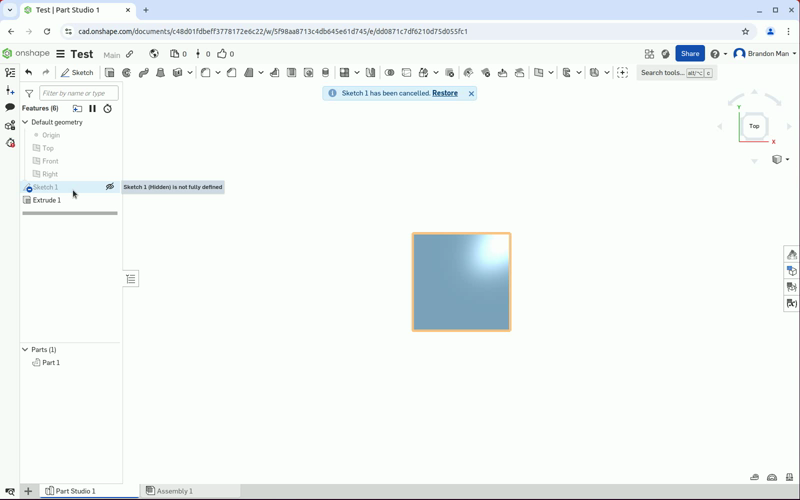
click(73, 189)
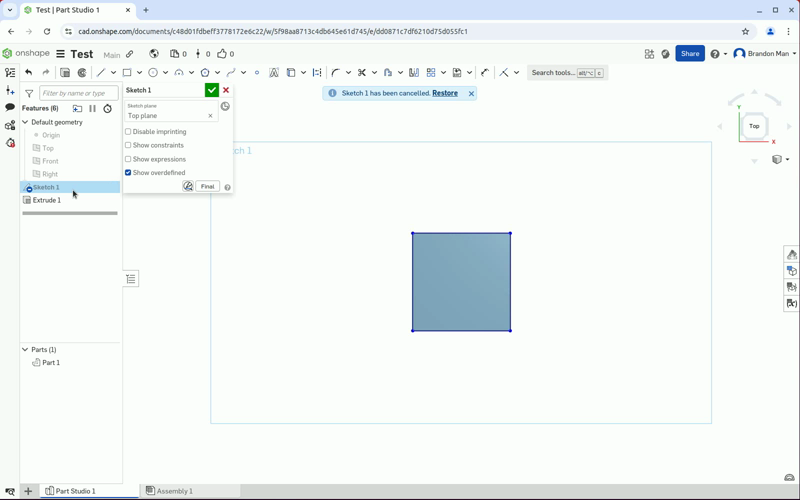
mouse_move(229, 92)
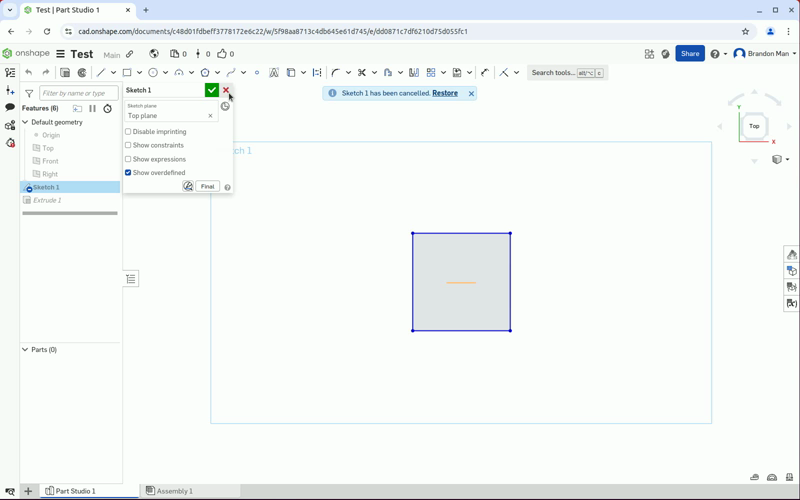
click(229, 92)
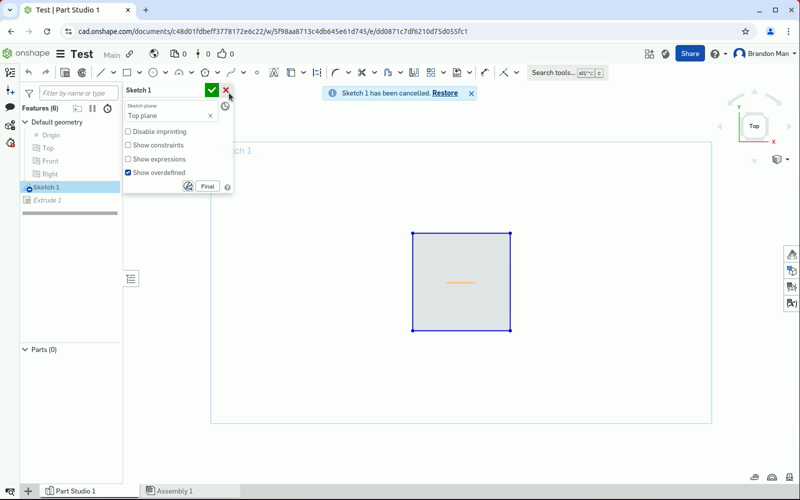
key(shift+s)
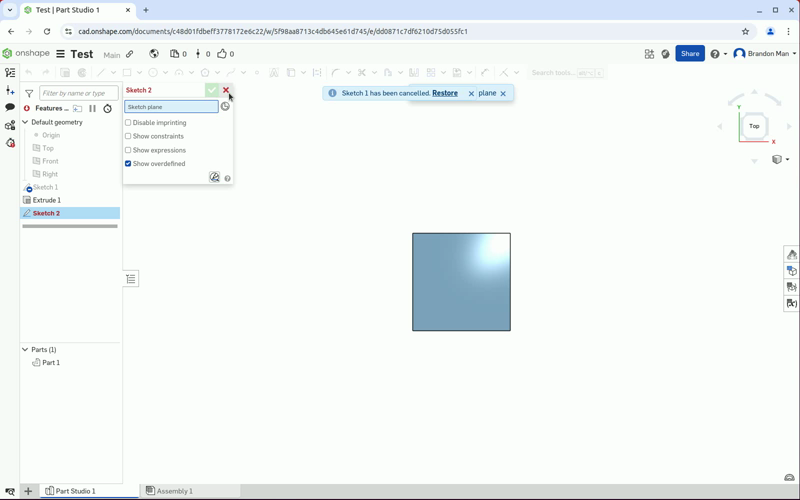
mouse_move(73, 150)
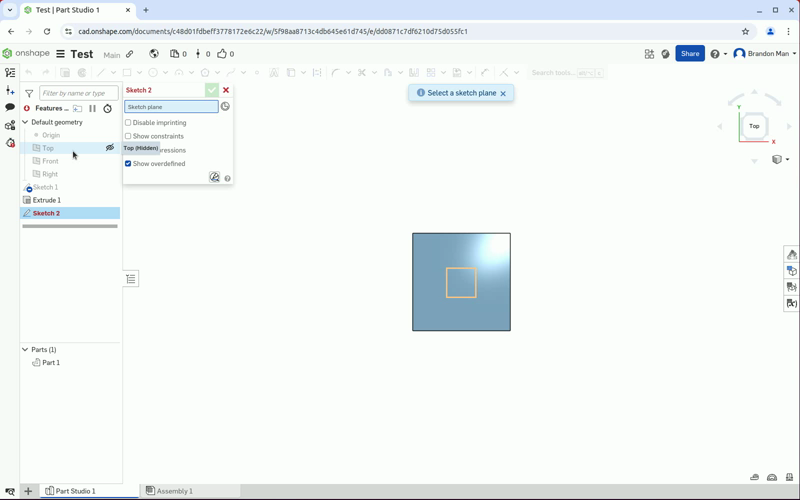
click(73, 150)
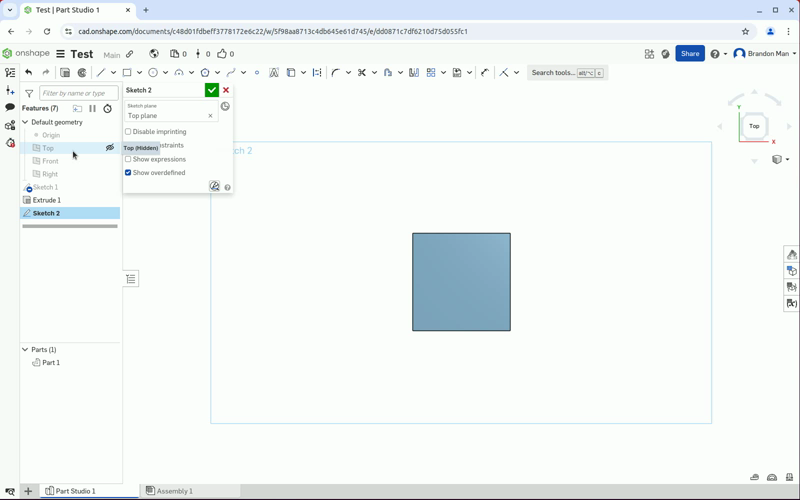
mouse_move(73, 352)
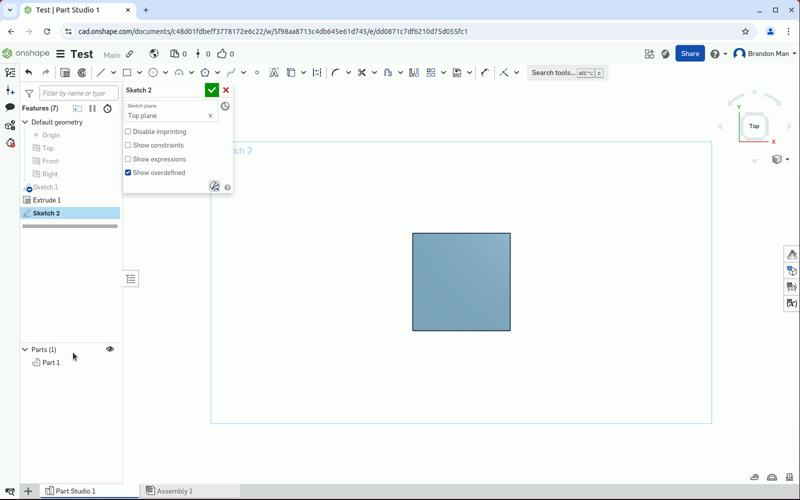
key(y)
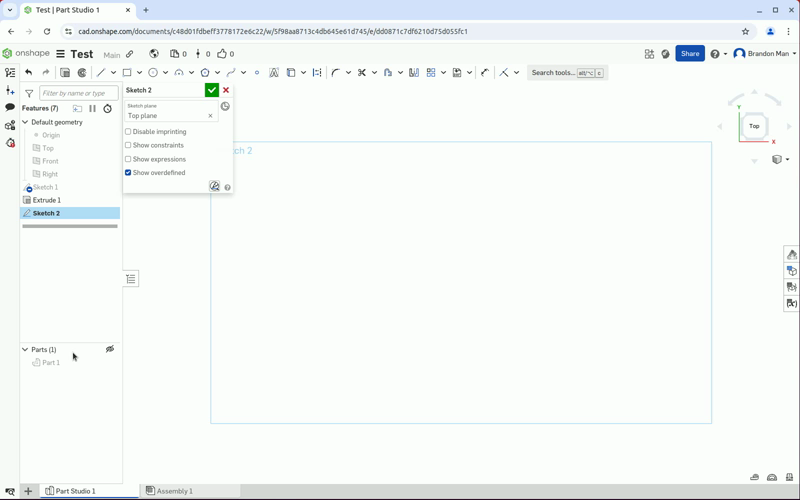
key(l)
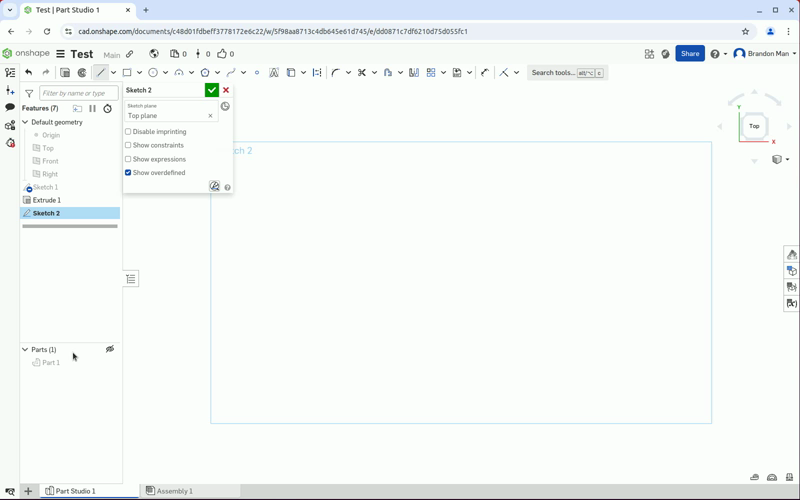
key_down(shift)
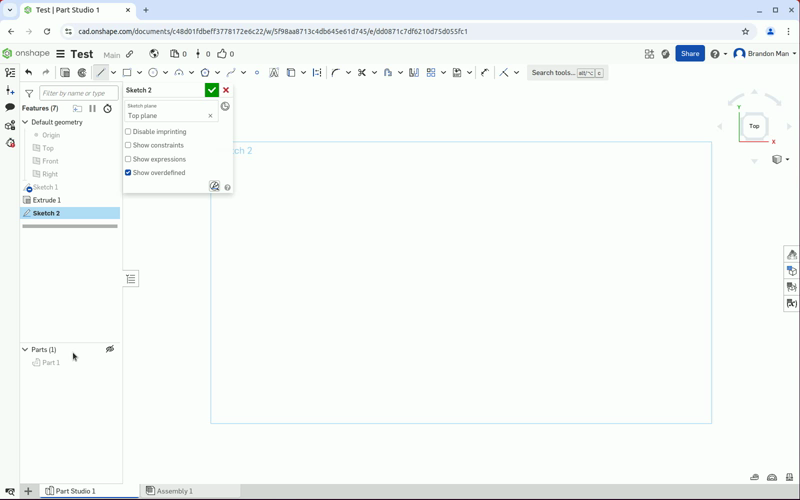
mouse_move(447, 316)
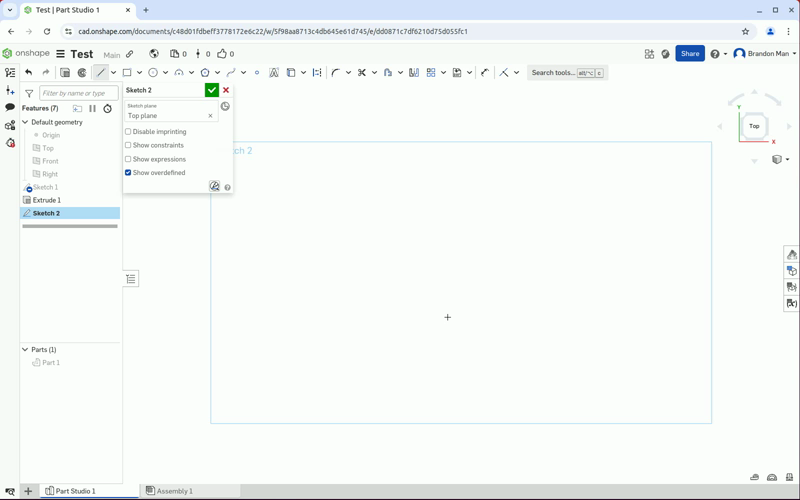
click(447, 316)
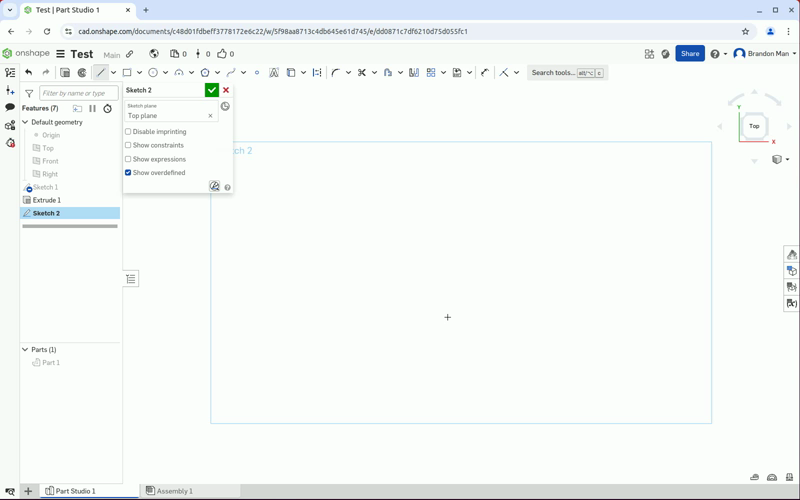
key_up(shift)
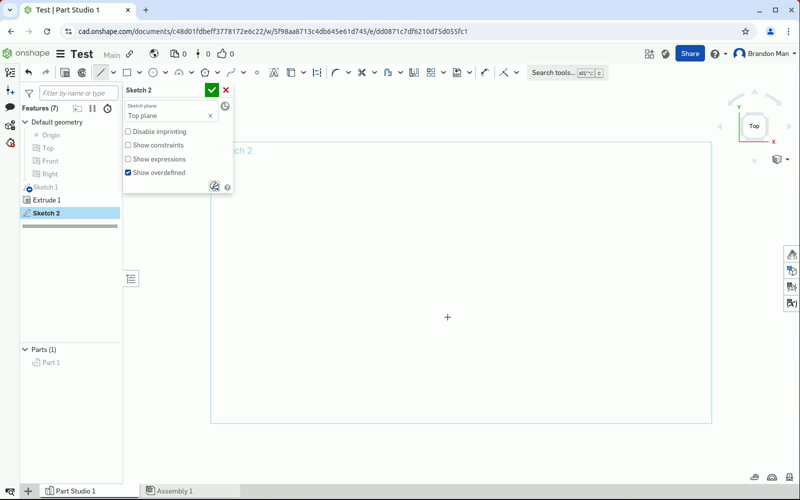
key_down(shift)
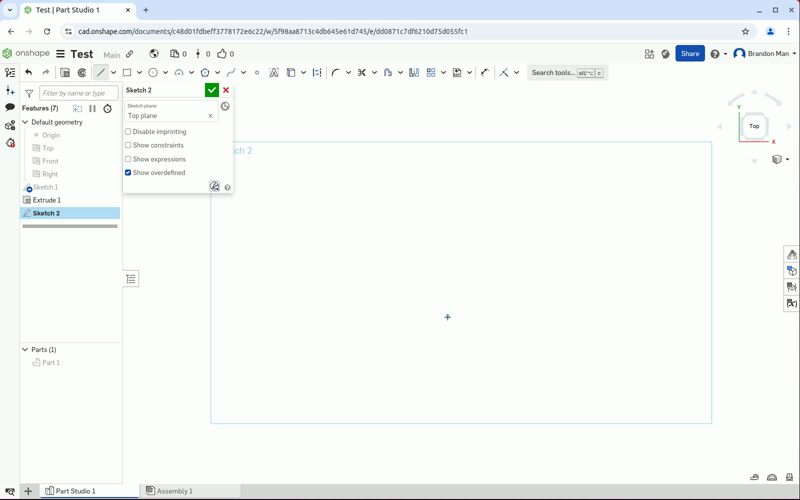
mouse_move(477, 316)
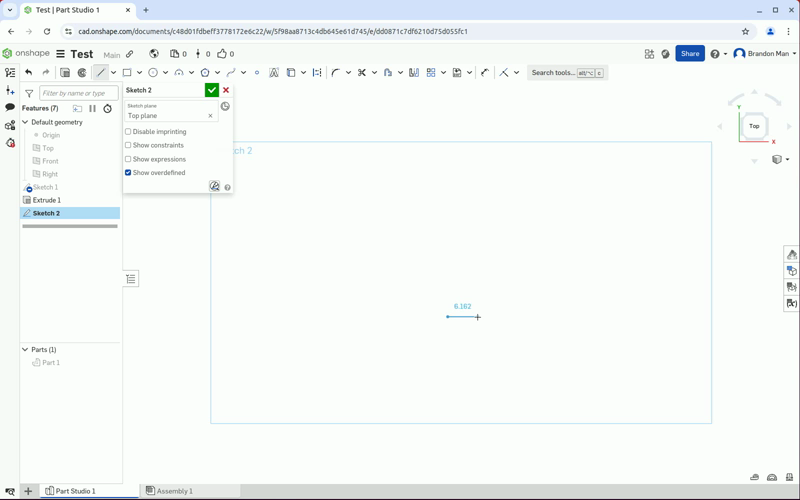
mouse_move(473, 316)
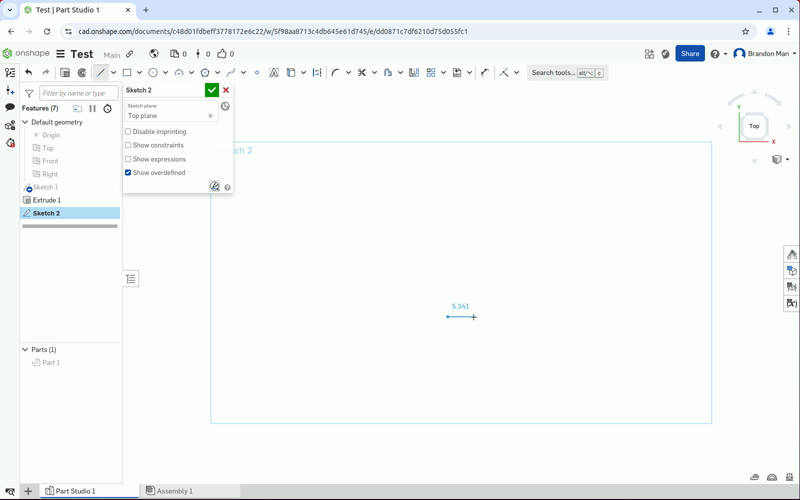
click(473, 316)
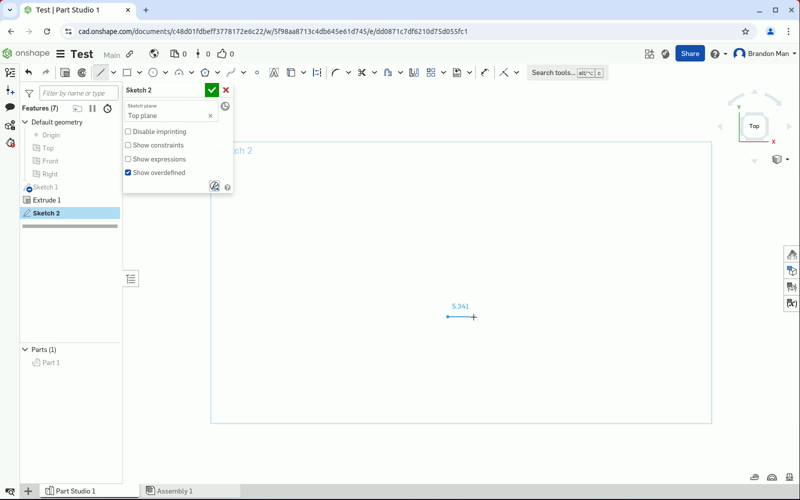
key_up(shift)
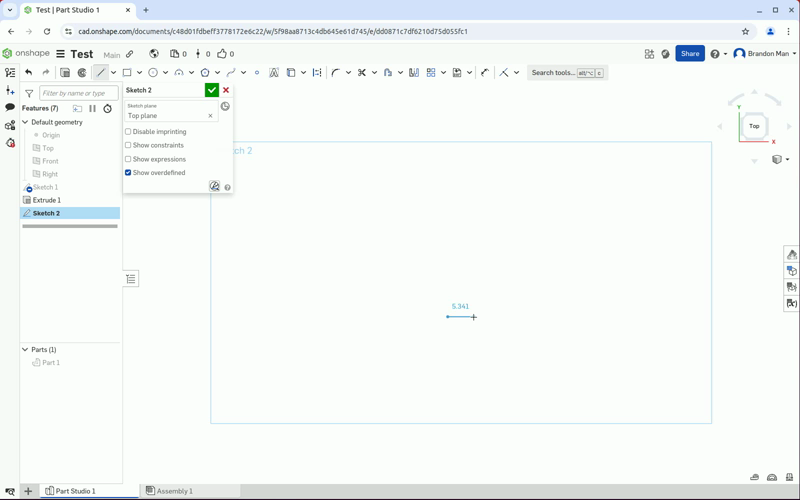
key_down(shift)
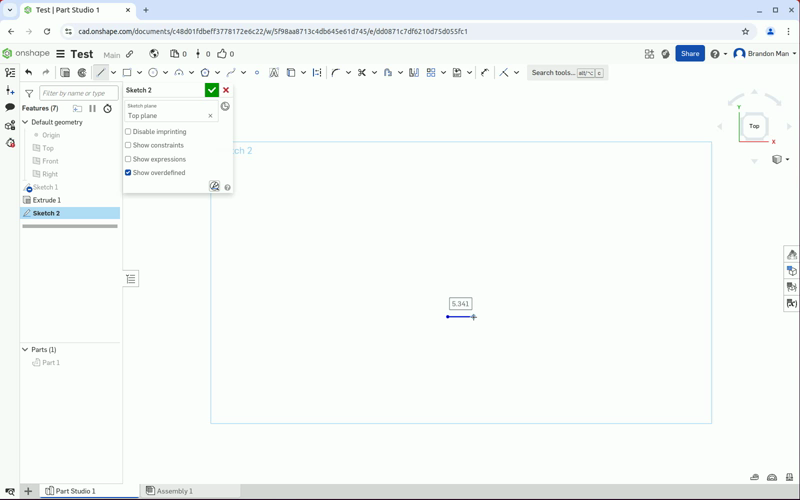
mouse_move(473, 248)
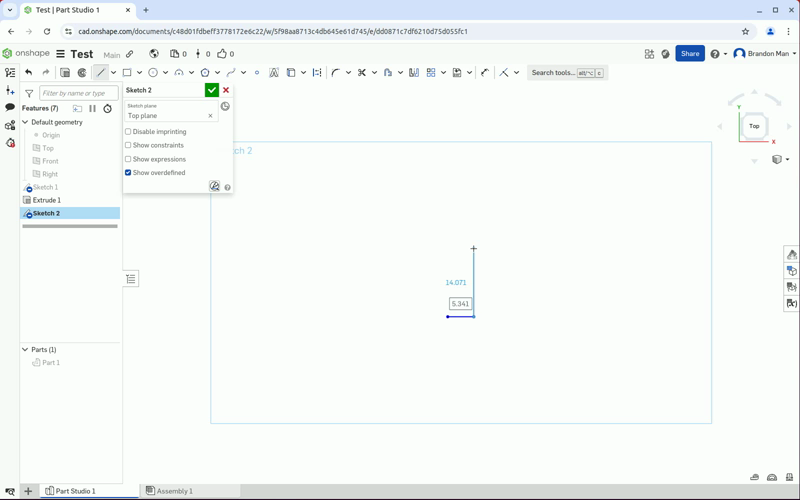
click(473, 248)
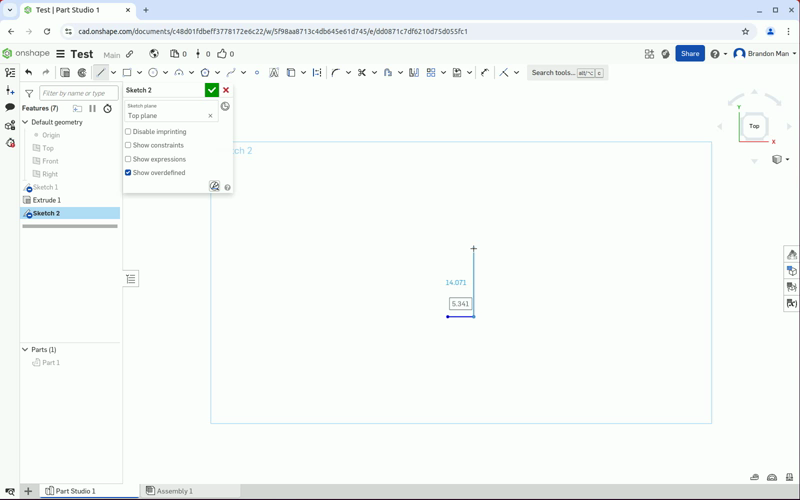
key_up(shift)
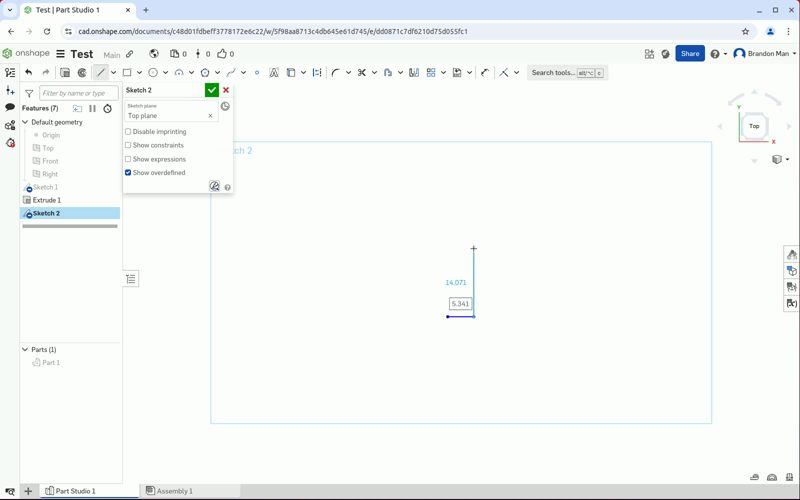
key_down(shift)
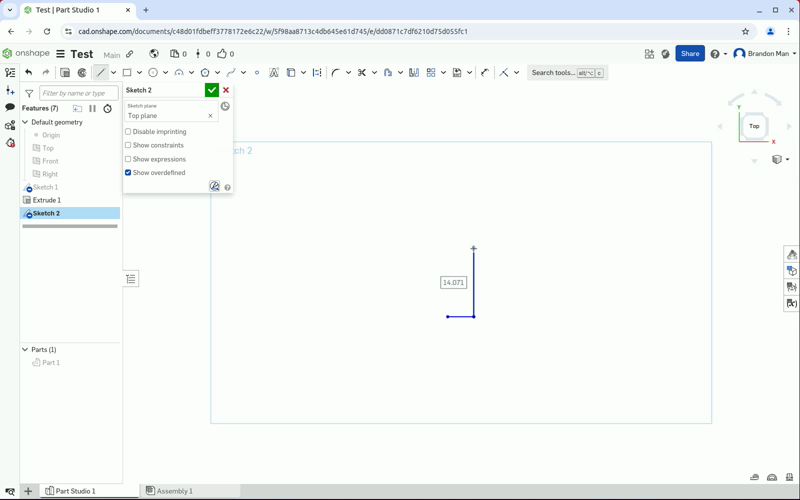
mouse_move(503, 248)
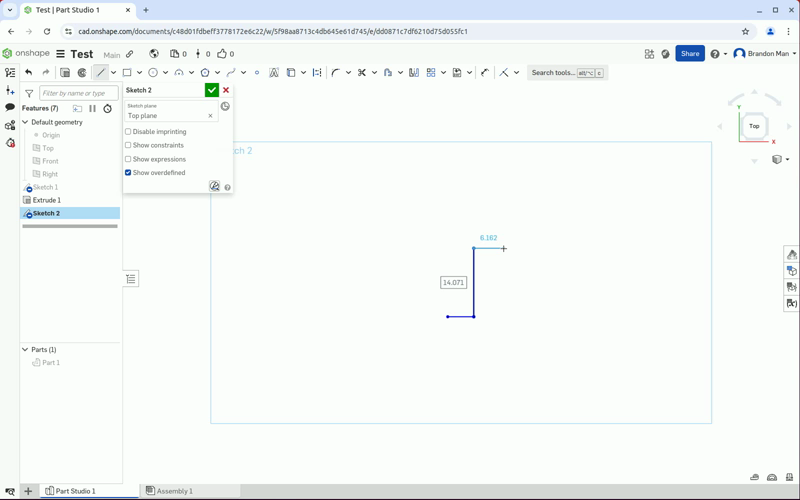
mouse_move(447, 248)
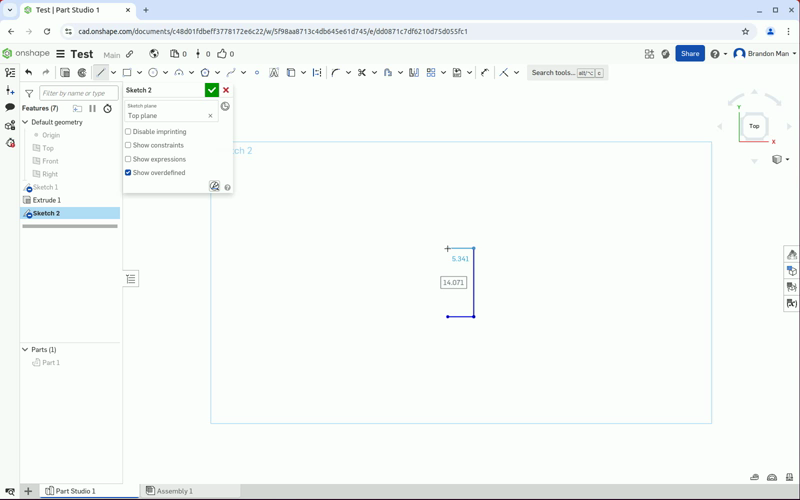
click(447, 248)
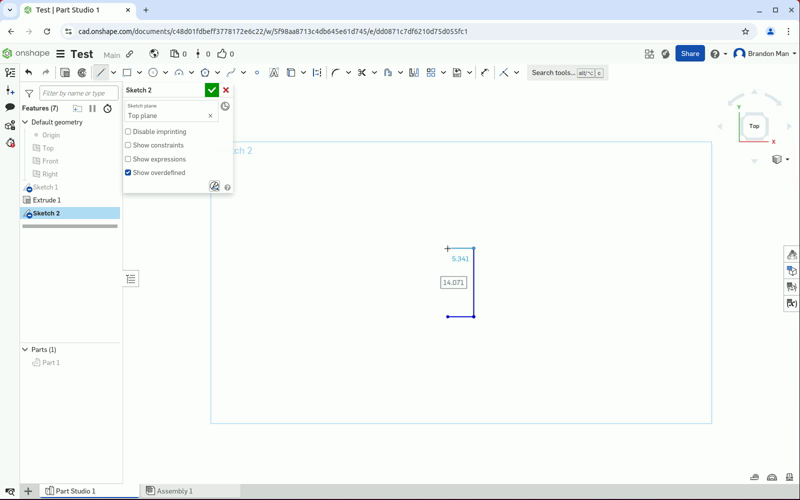
key_up(shift)
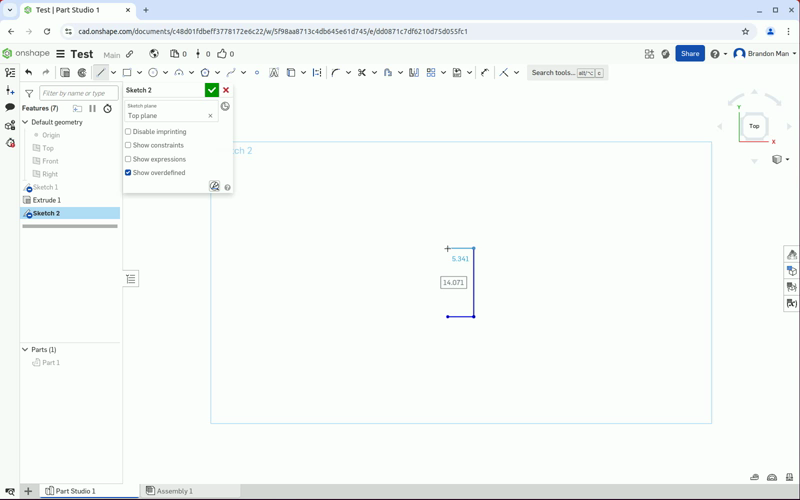
key_down(shift)
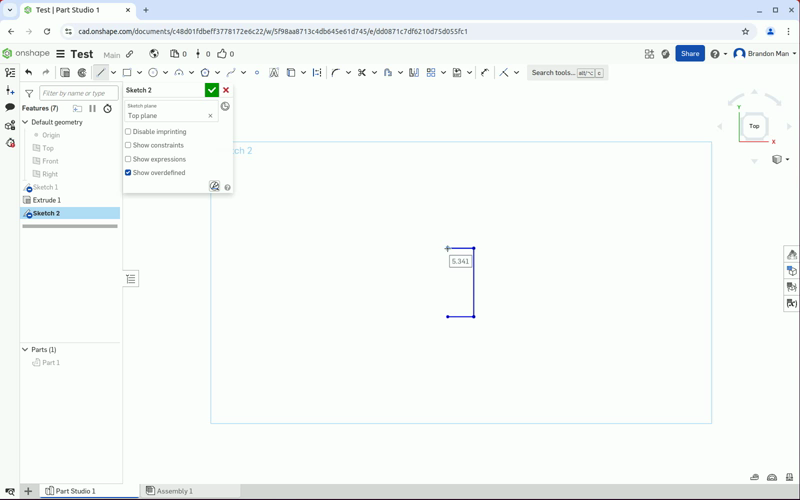
mouse_move(447, 316)
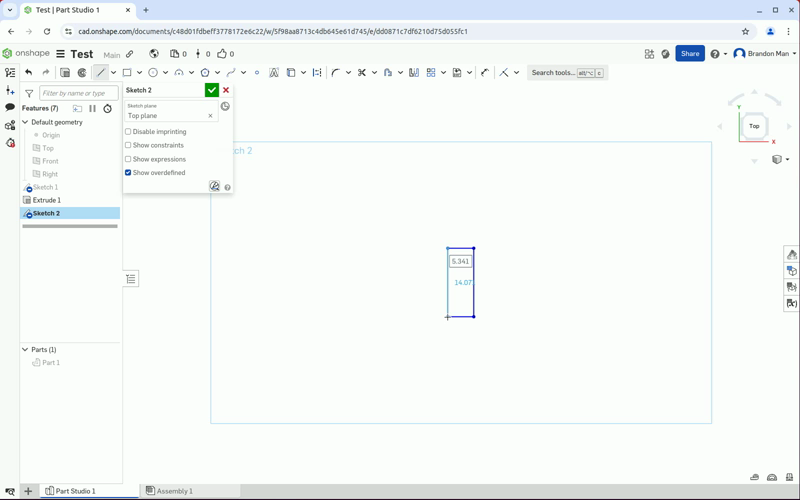
key_up(shift)
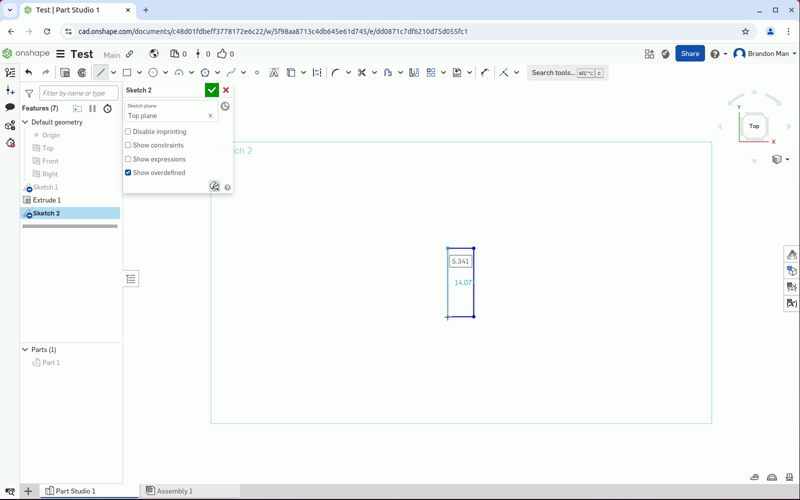
click(447, 316)
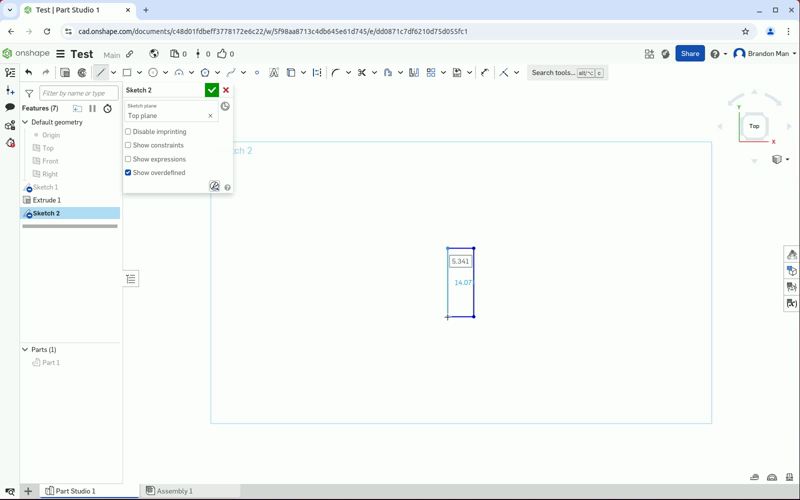
key(esc)
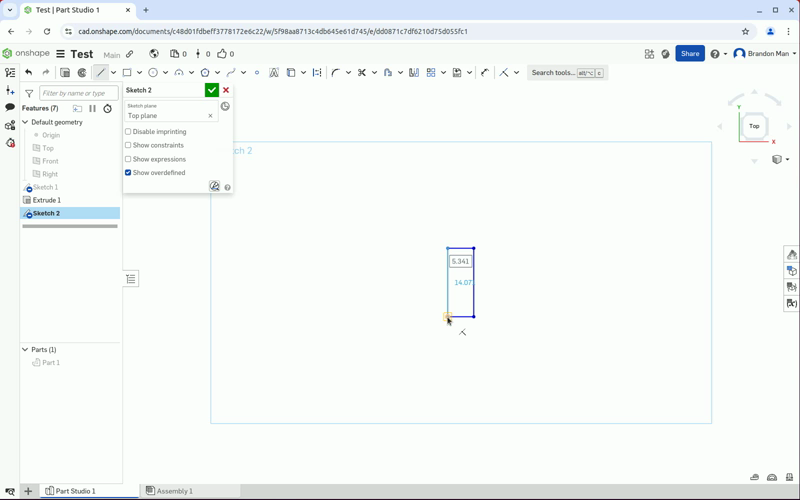
mouse_move(457, 311)
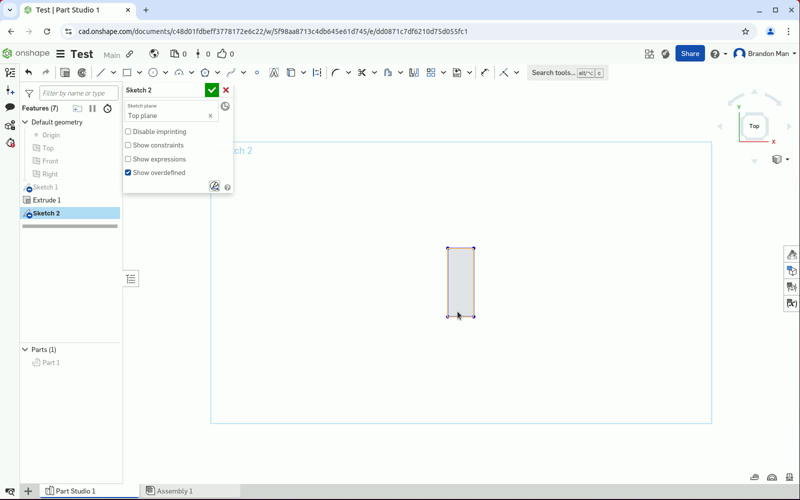
scroll(6)
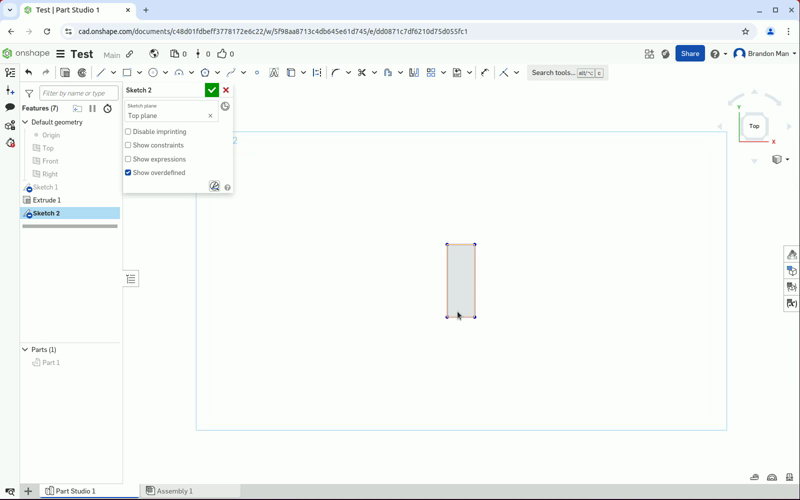
scroll(6)
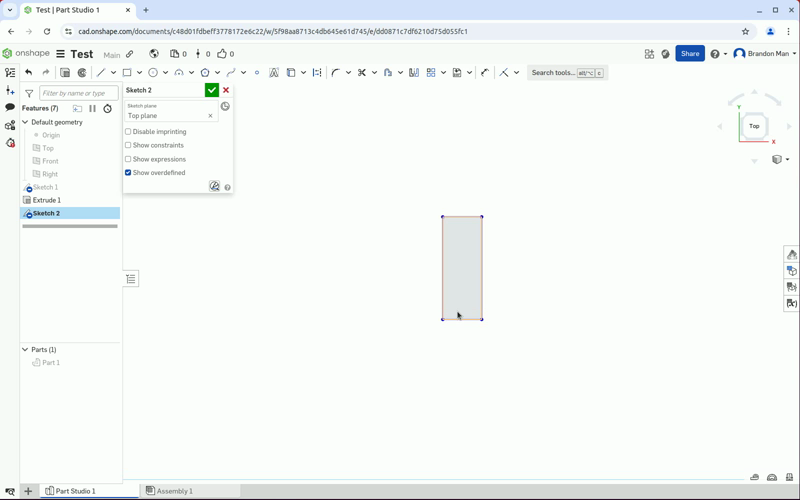
scroll(6)
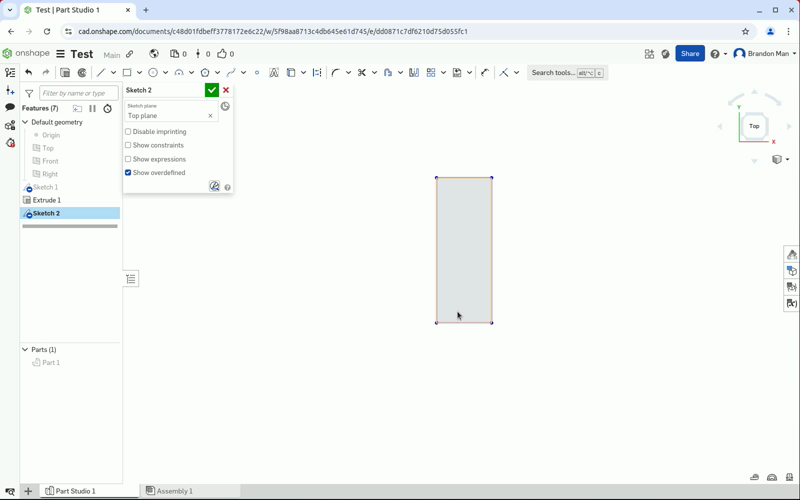
scroll(6)
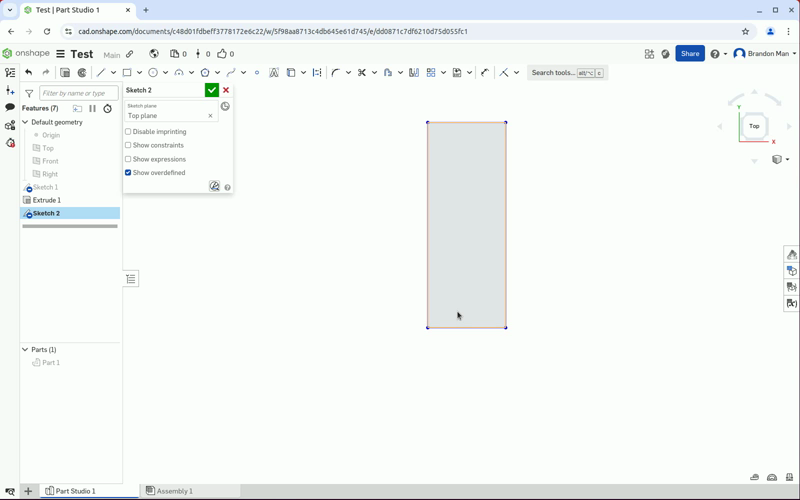
scroll(6)
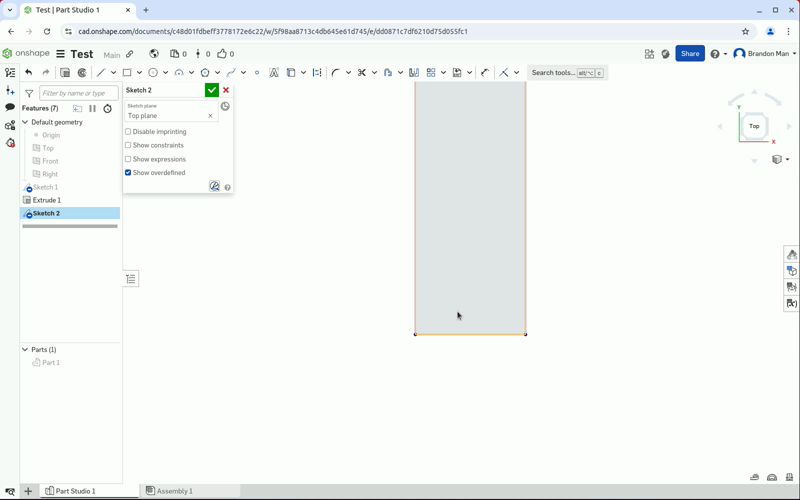
scroll(6)
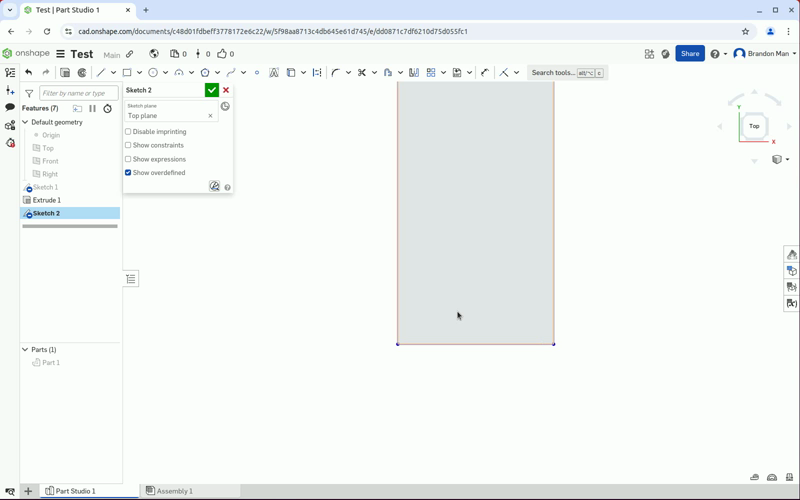
scroll(6)
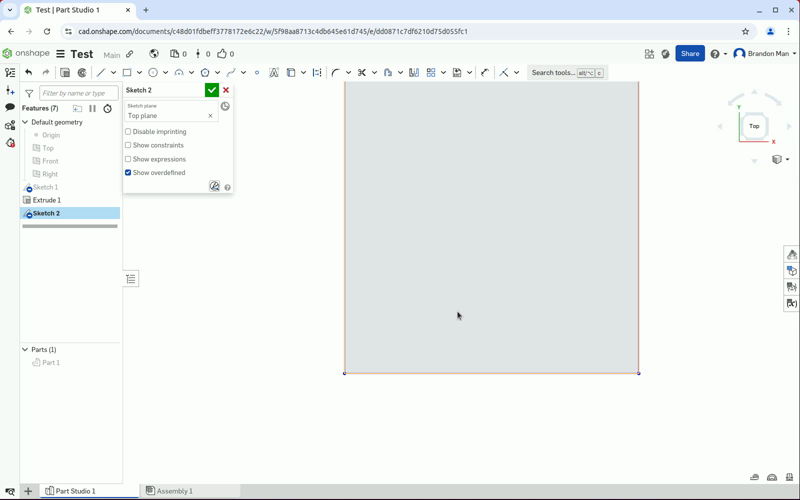
click(457, 311)
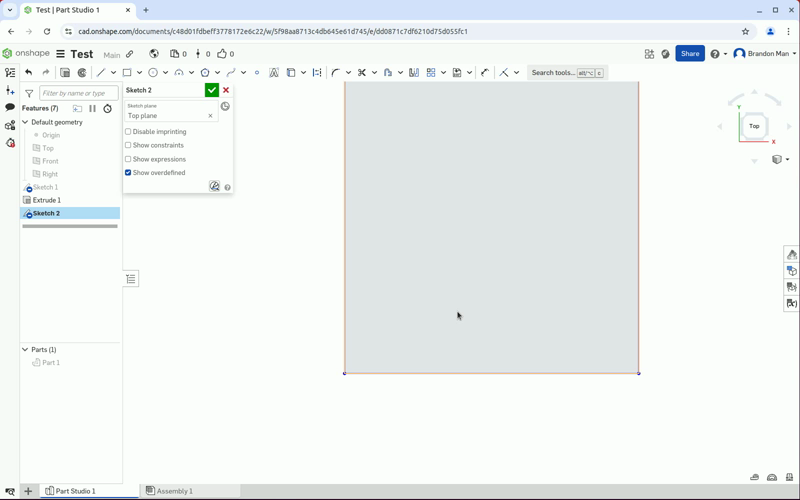
scroll(-6)
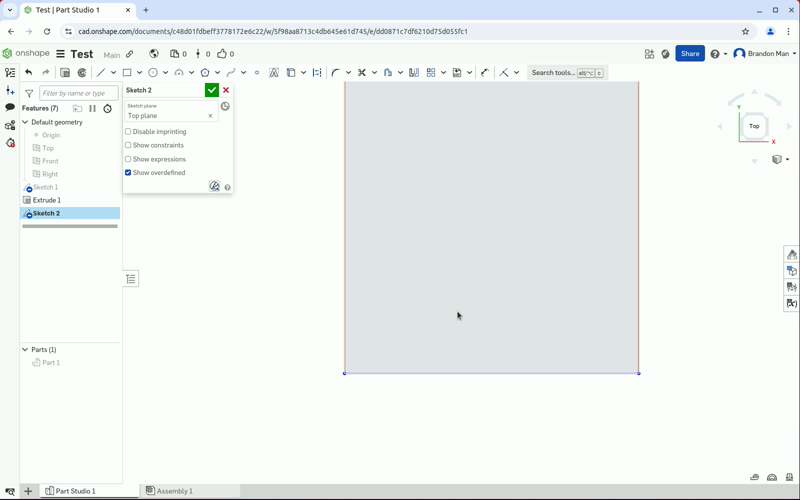
scroll(-6)
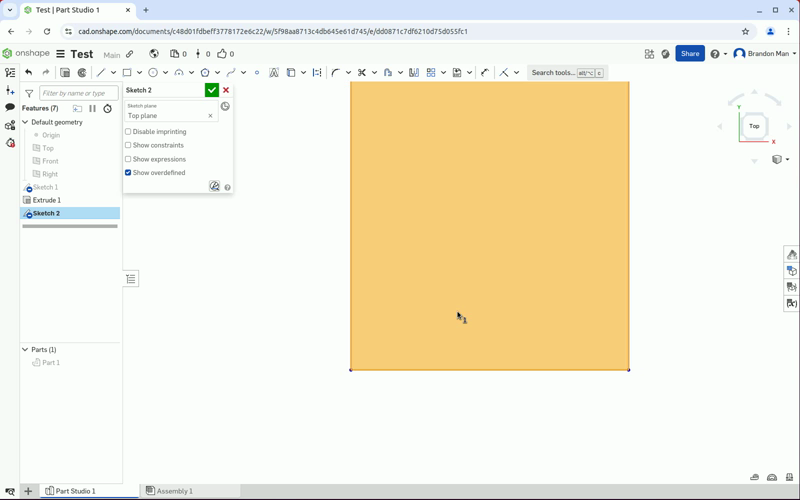
scroll(-6)
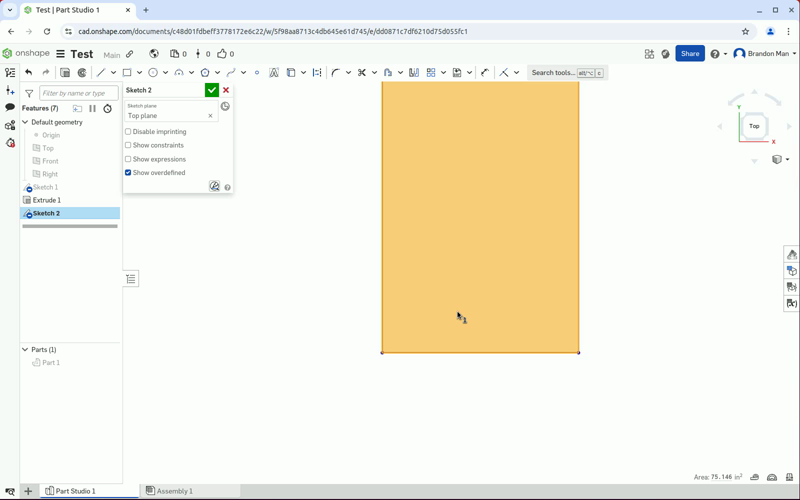
scroll(-6)
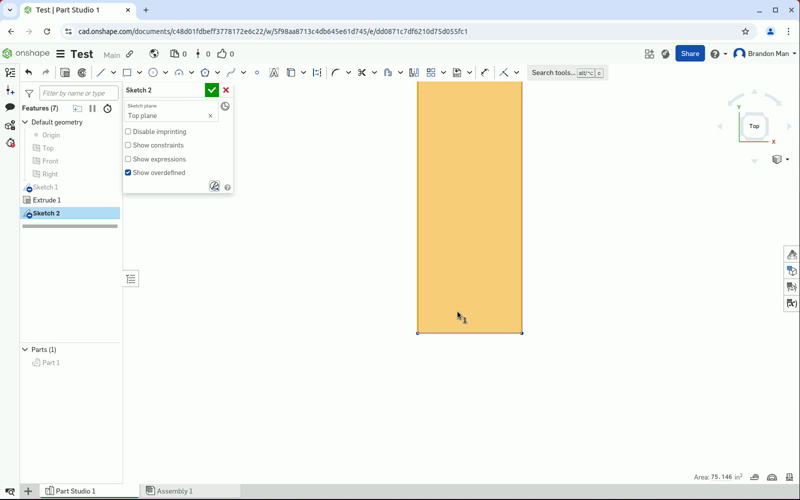
scroll(-6)
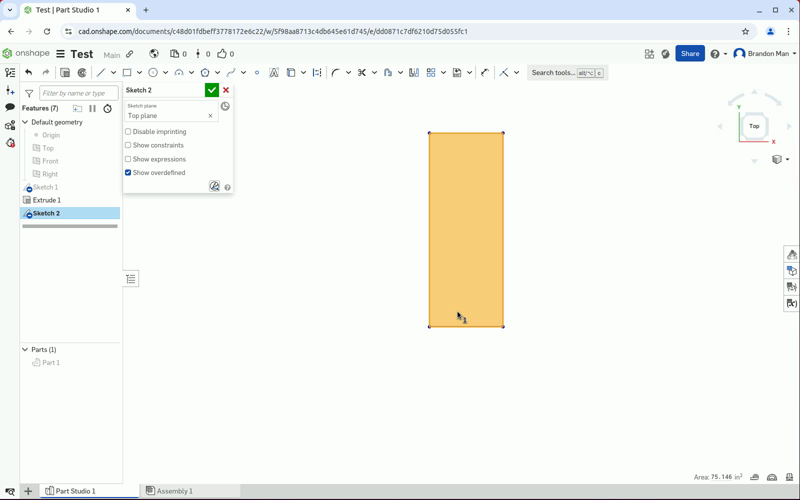
scroll(-6)
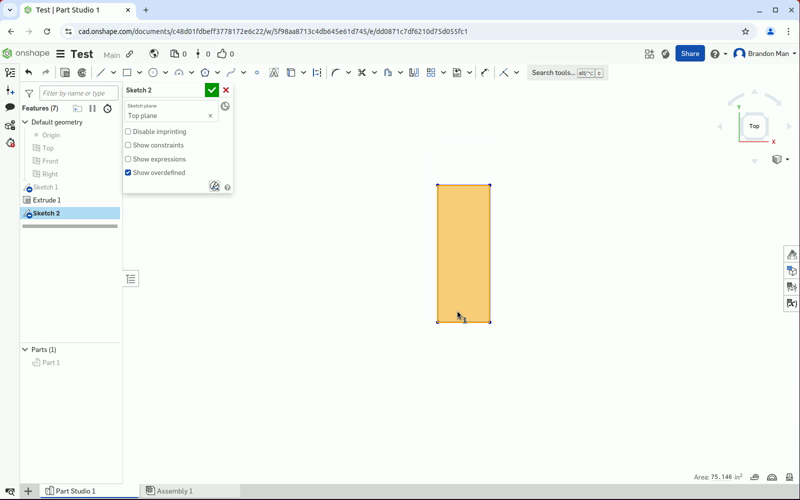
scroll(-6)
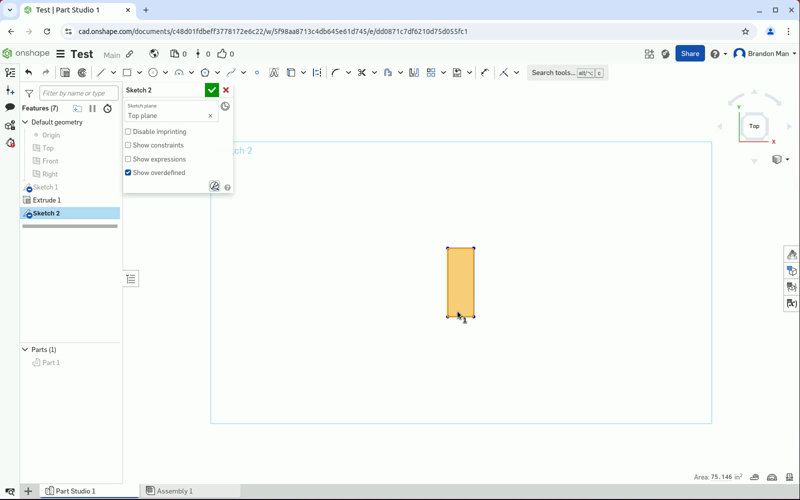
mouse_move(73, 352)
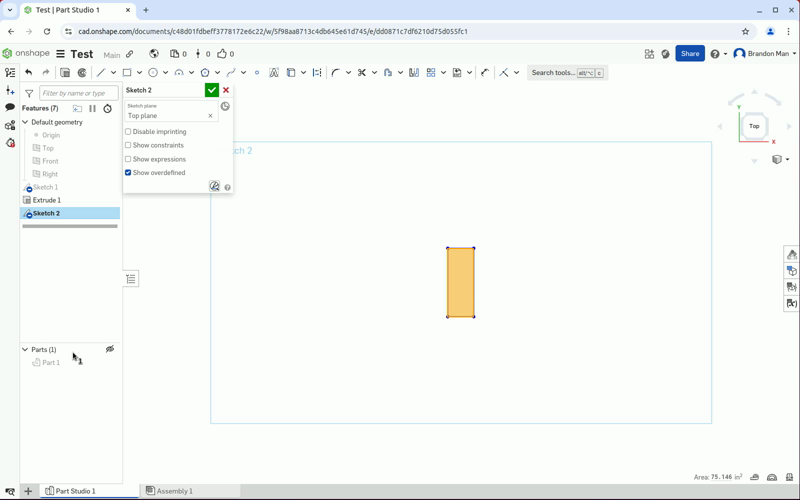
key(shift+y)
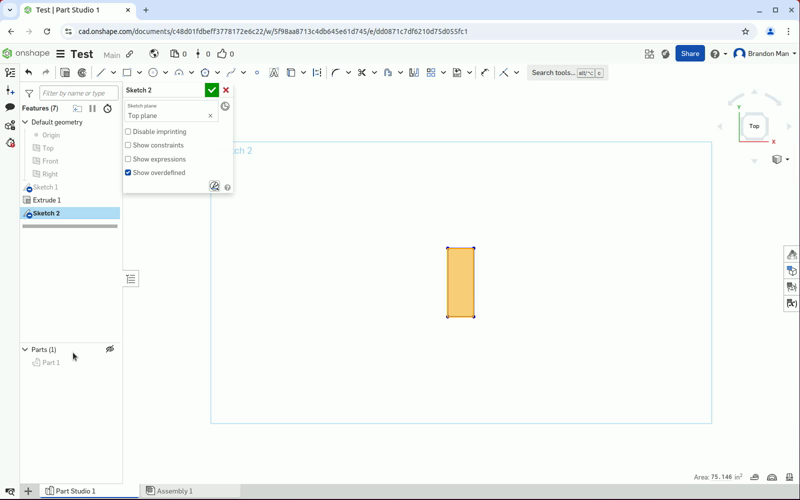
key(shift+e)
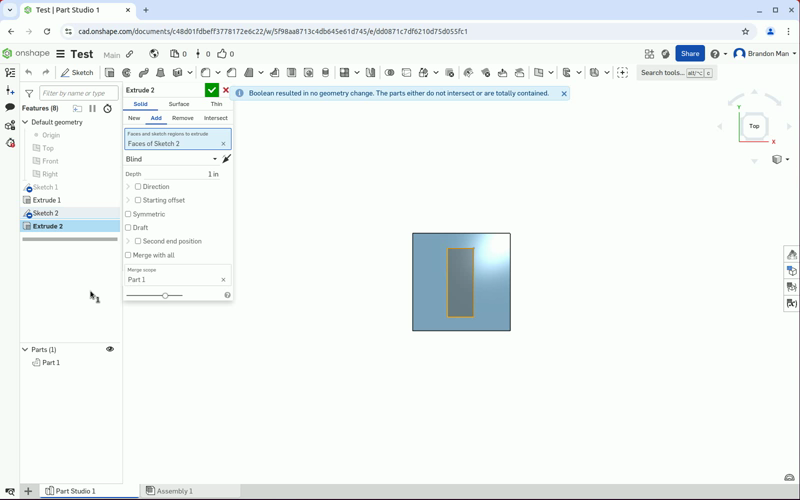
mouse_move(143, 106)
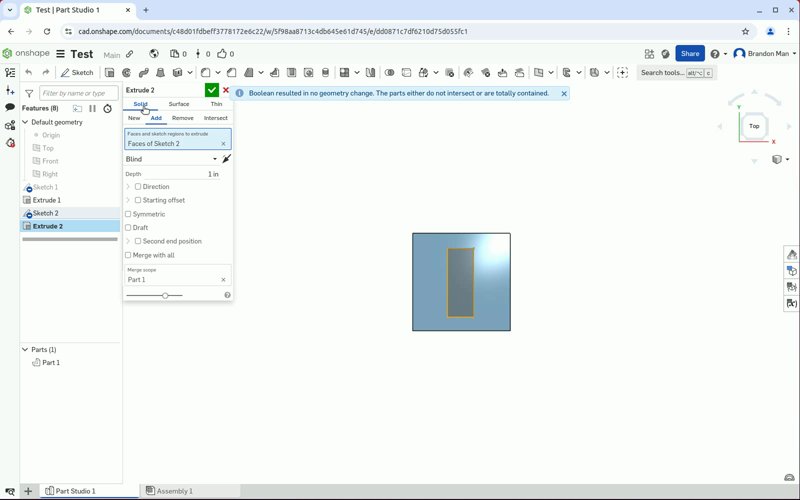
click(143, 106)
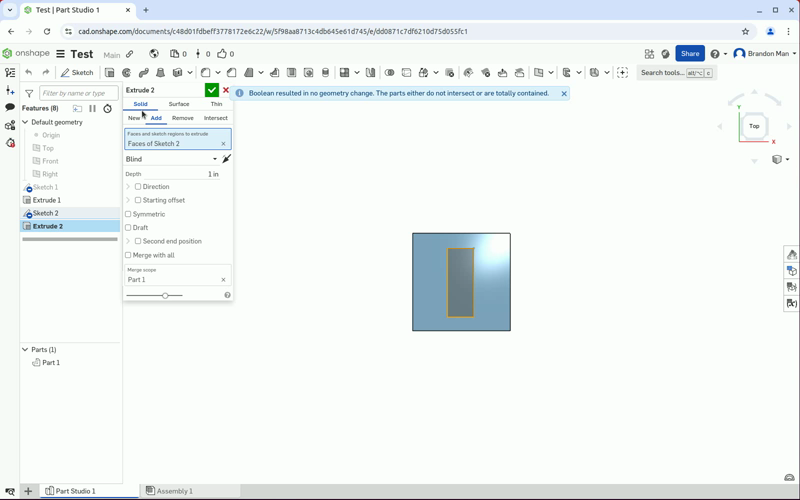
mouse_move(137, 120)
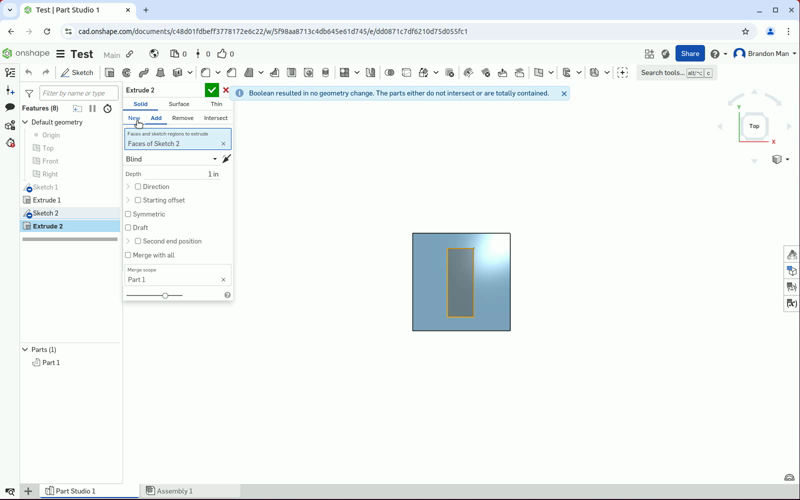
click(137, 120)
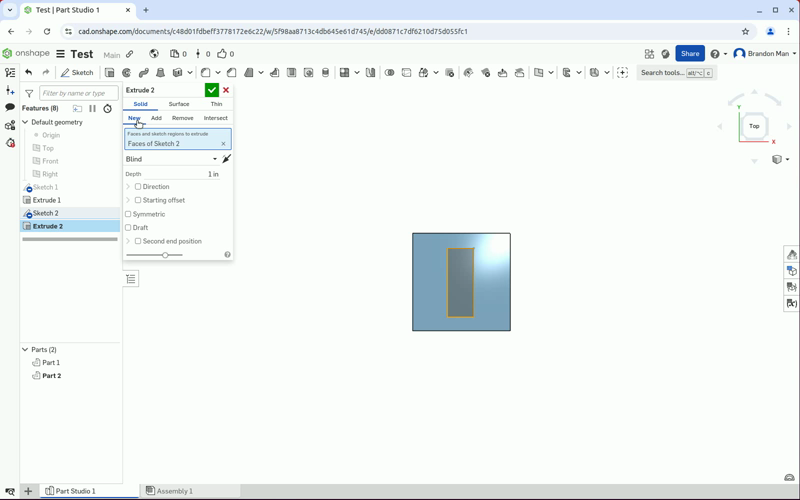
key(tab, 4)
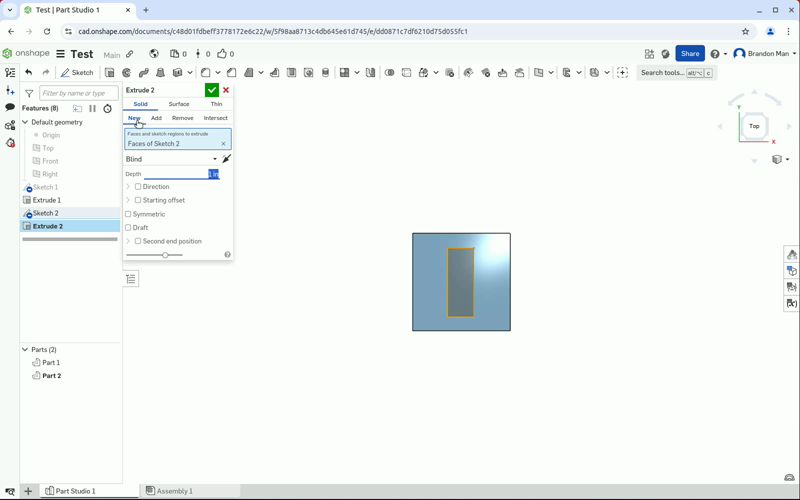
text(23.108)
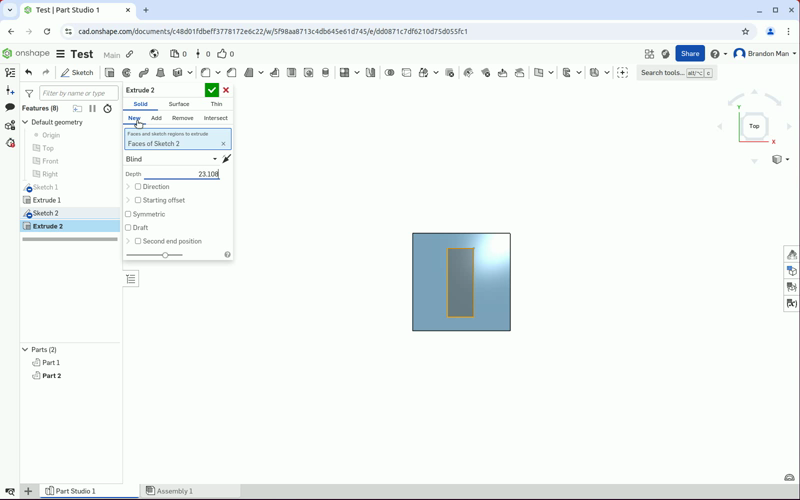
key(enter)
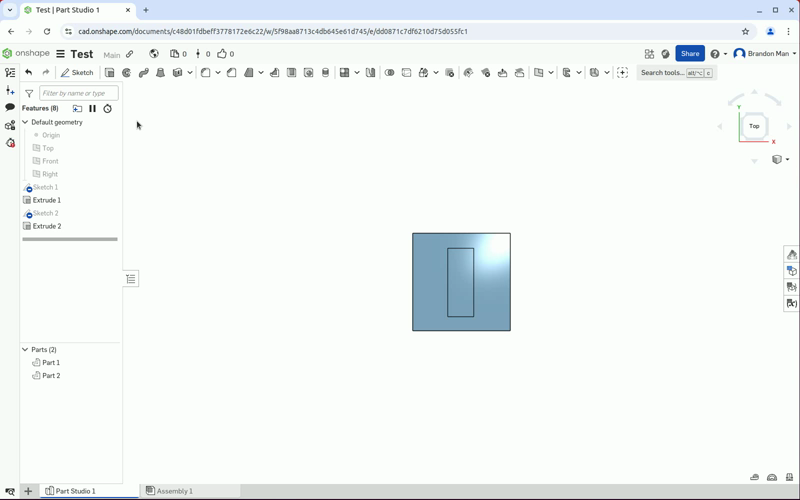
key(shift+h)
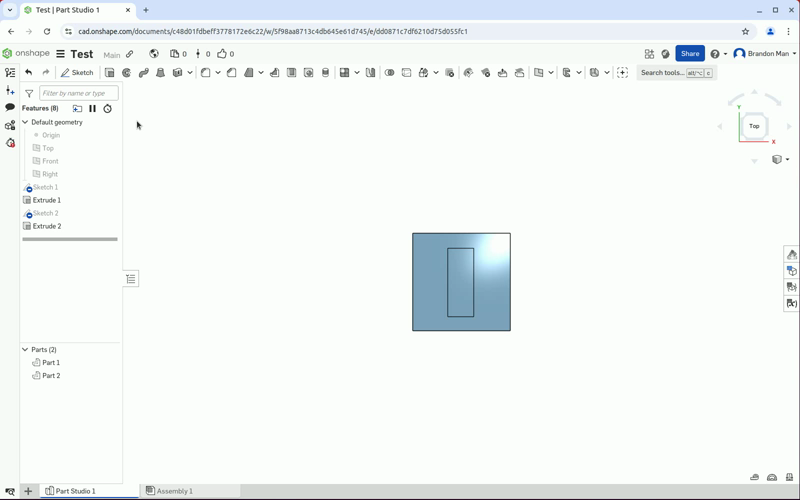
key(shift+h)
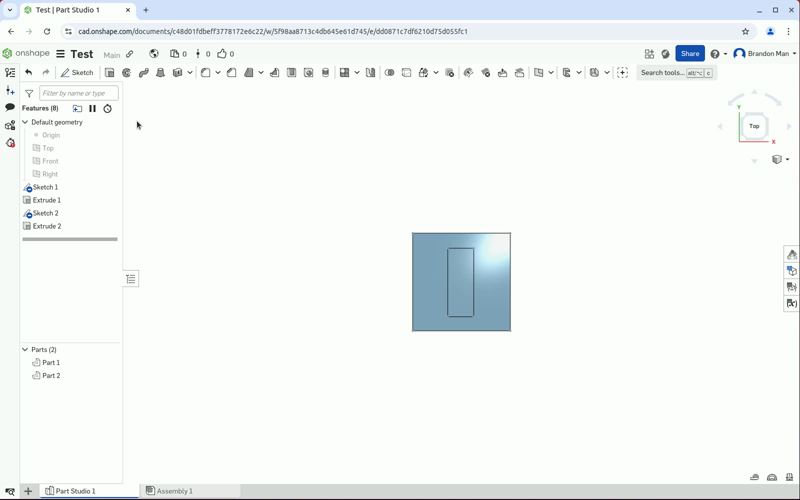
key(shift+7)
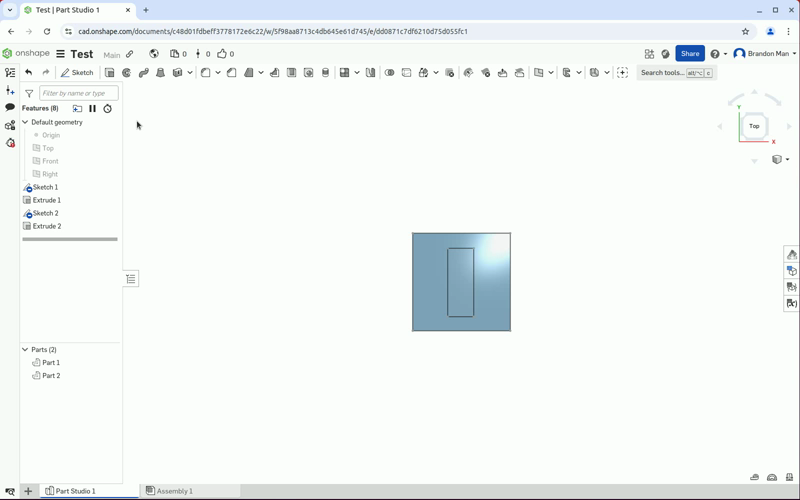
key(up, 3)
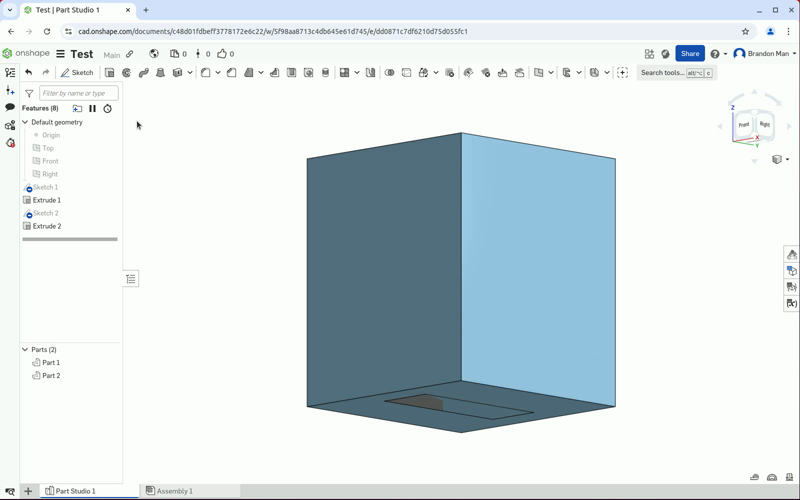
key(left, 3)
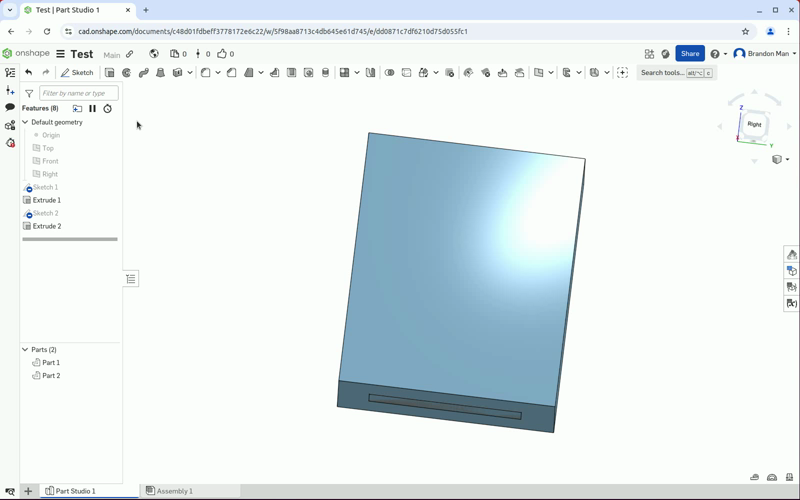
key(right, 3)
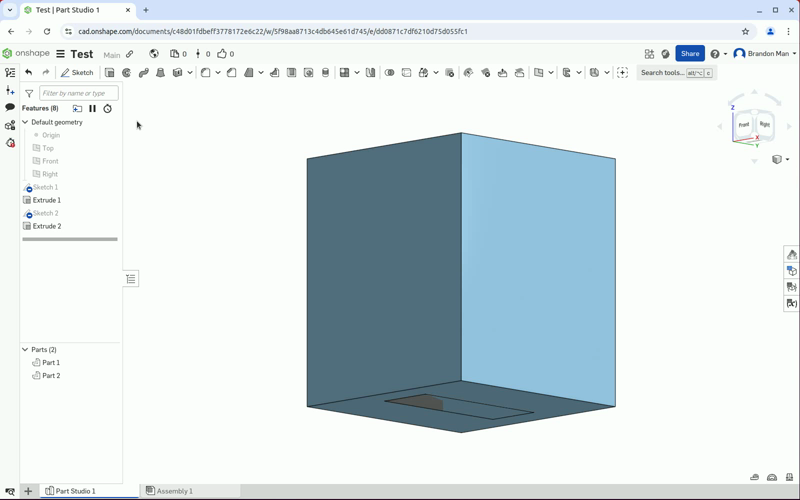
key(down, 3)
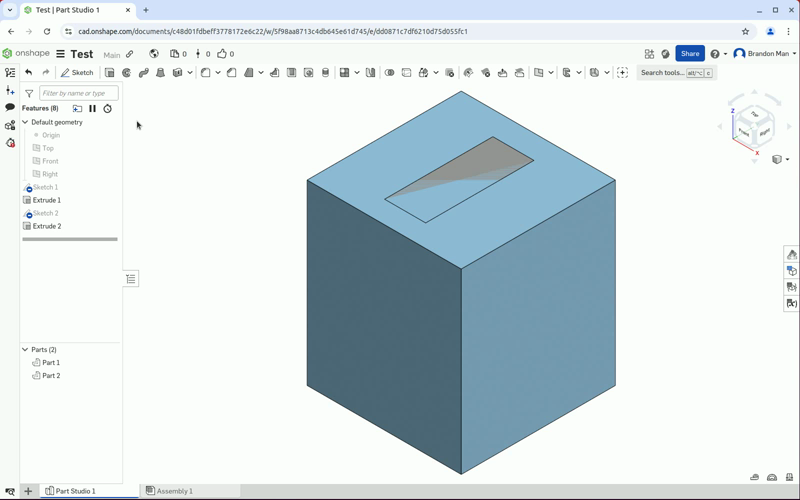
mouse_move(73, 189)
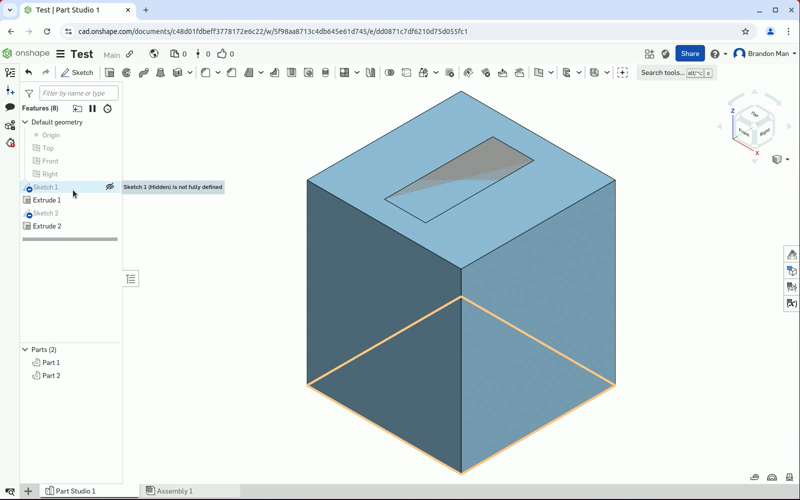
click(73, 189)